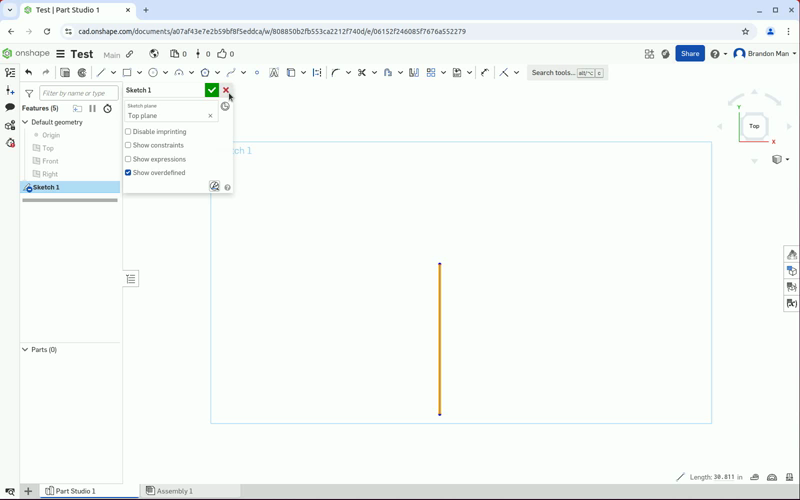
key(shift+h)
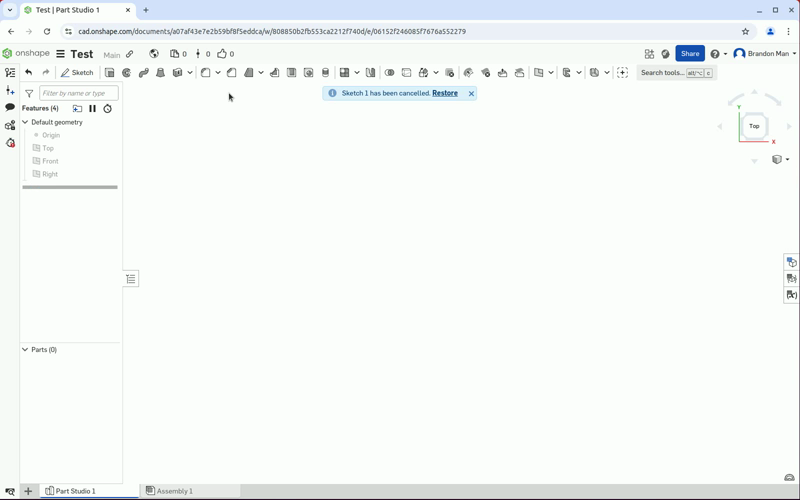
mouse_move(73, 352)
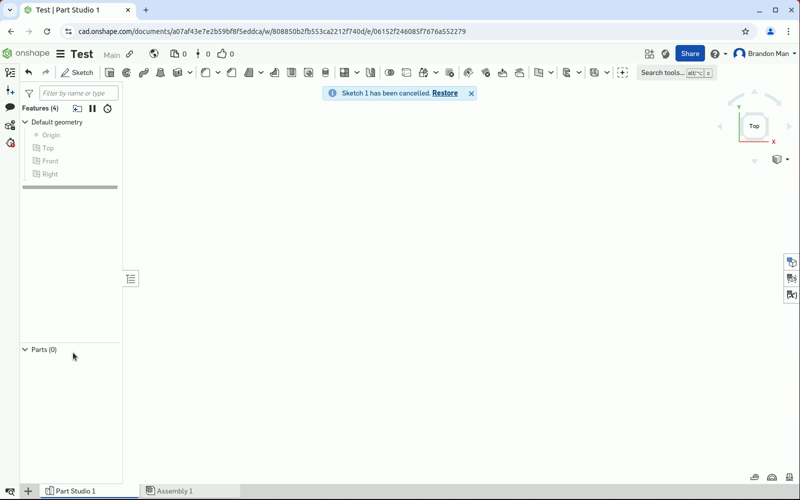
key(y)
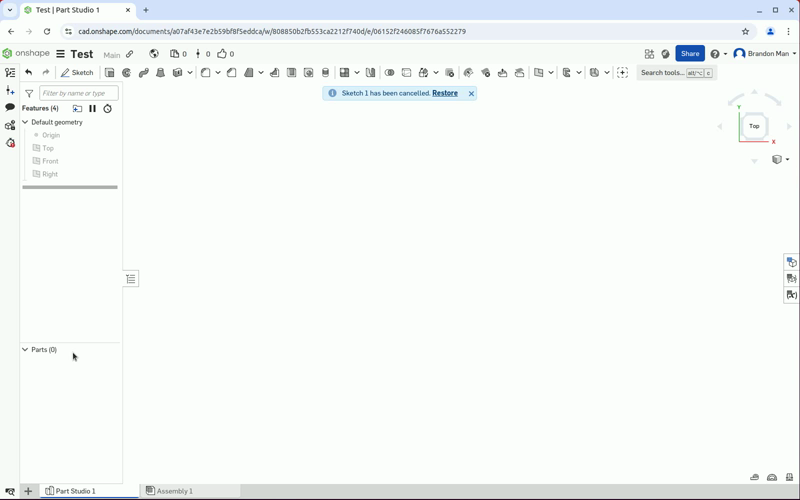
key(shift+p)
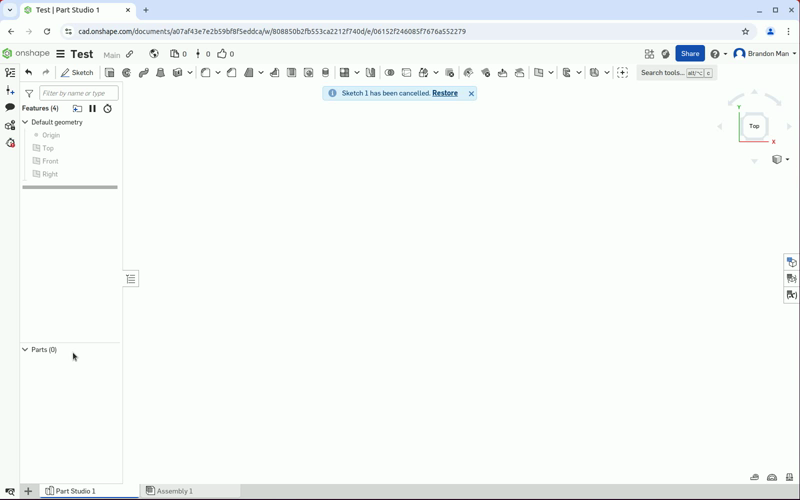
key(space)
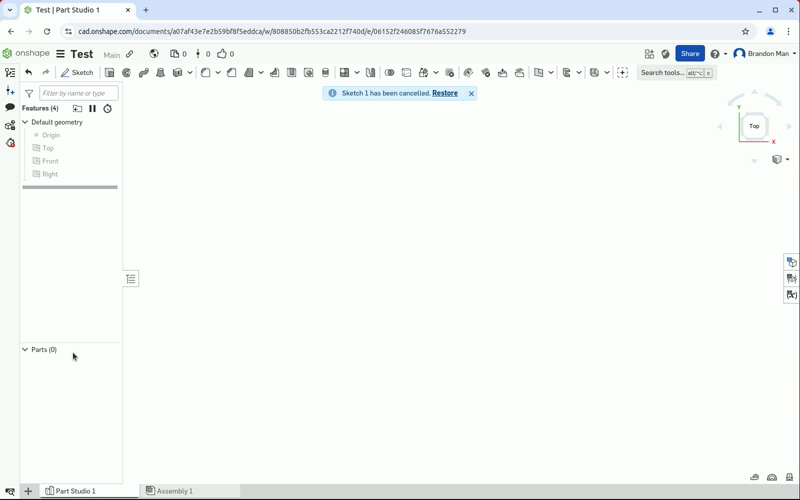
key_down(shift)
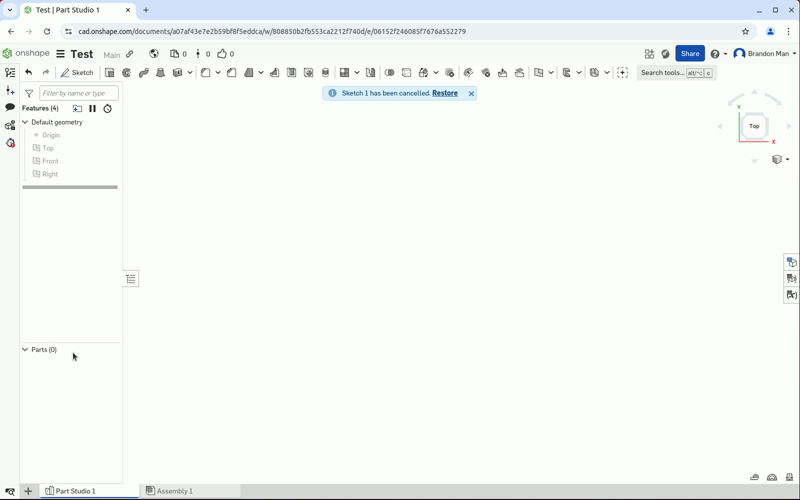
key(up)
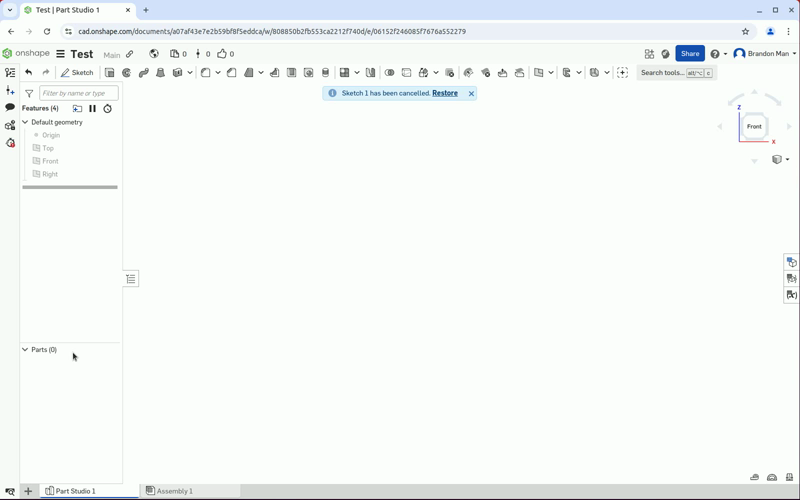
key_up(shift)
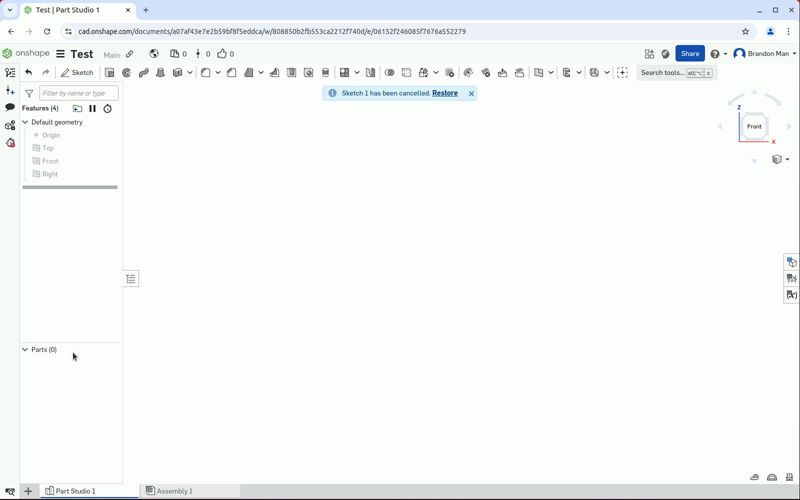
mouse_move(73, 352)
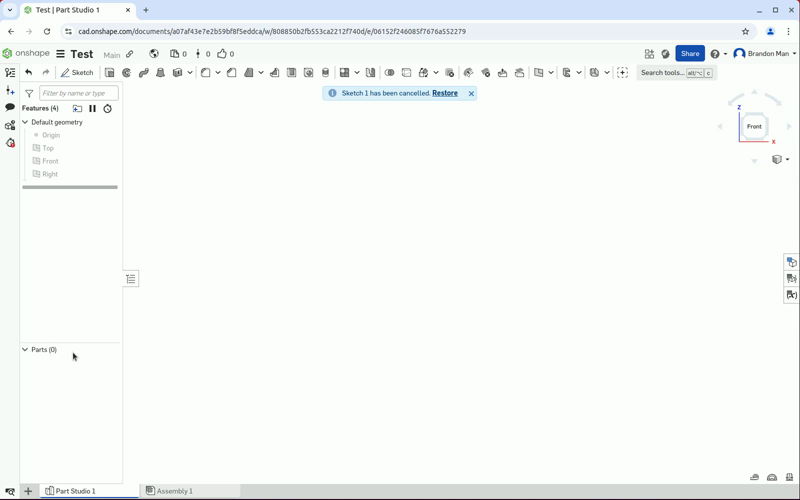
key(shift+y)
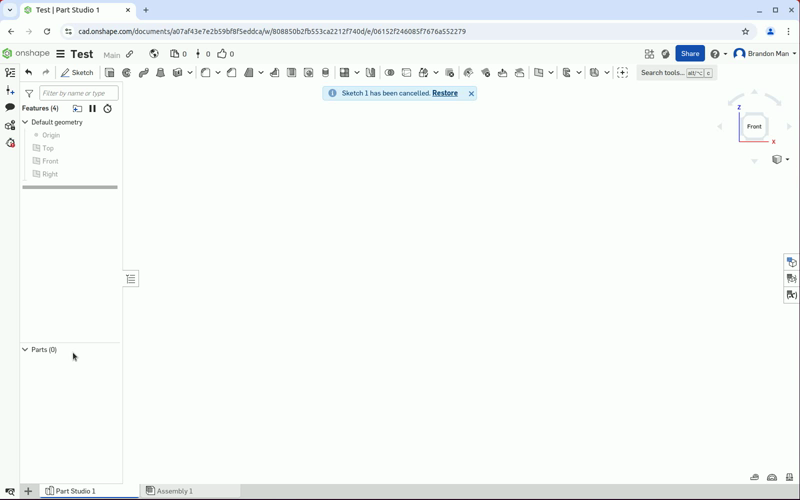
key(shift+s)
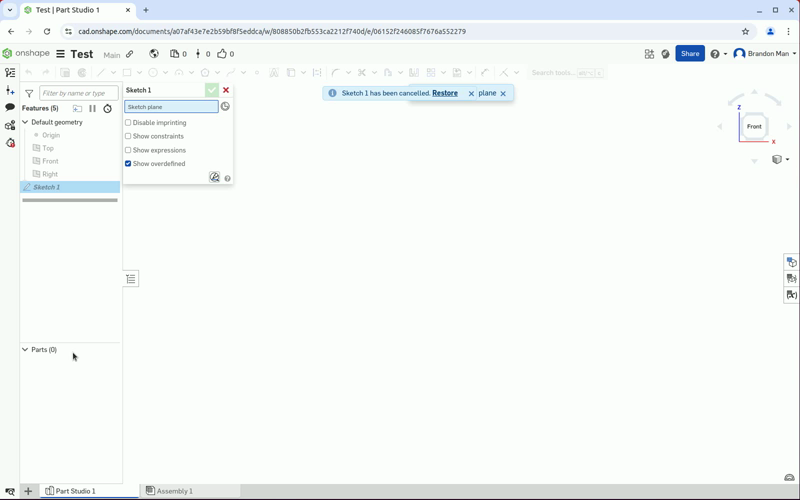
mouse_move(73, 163)
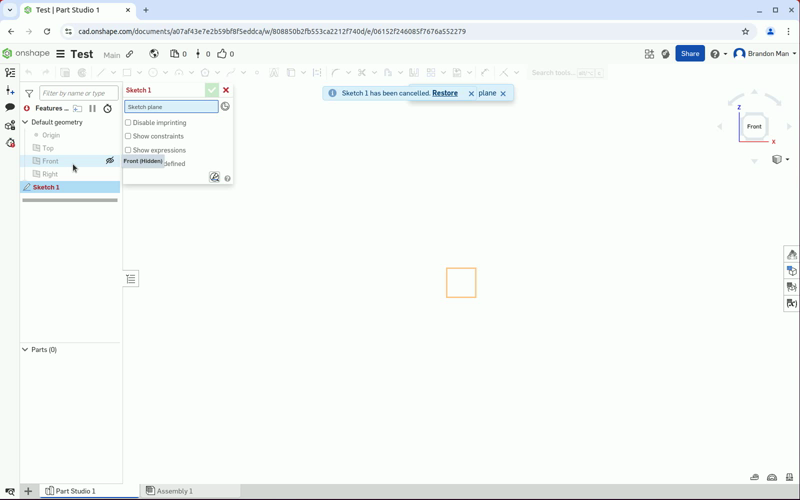
click(73, 163)
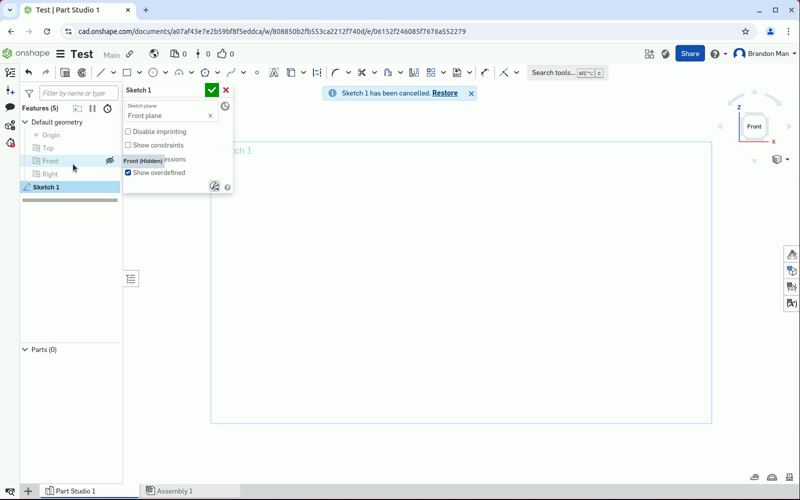
mouse_move(73, 352)
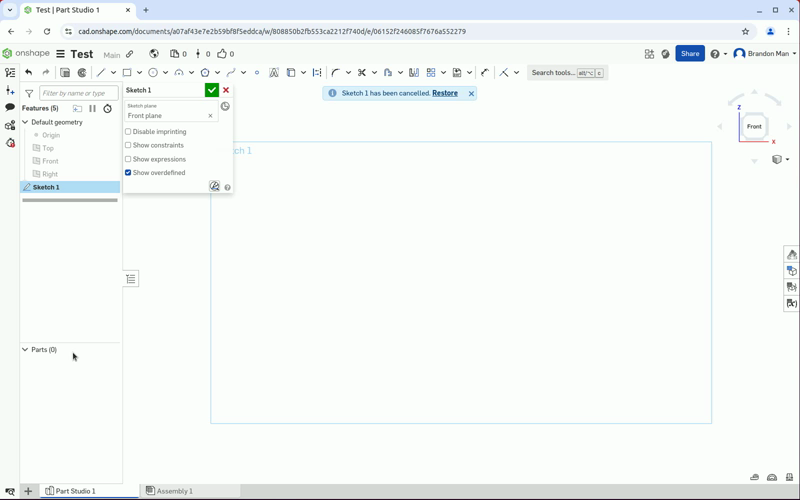
key(y)
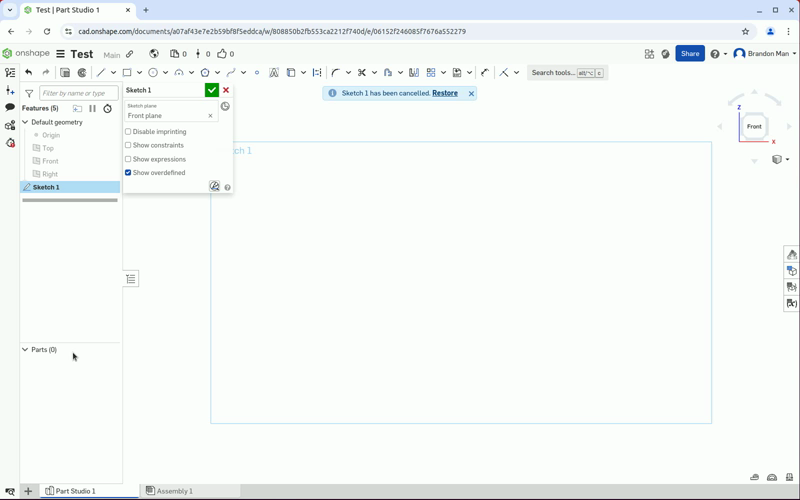
key(l)
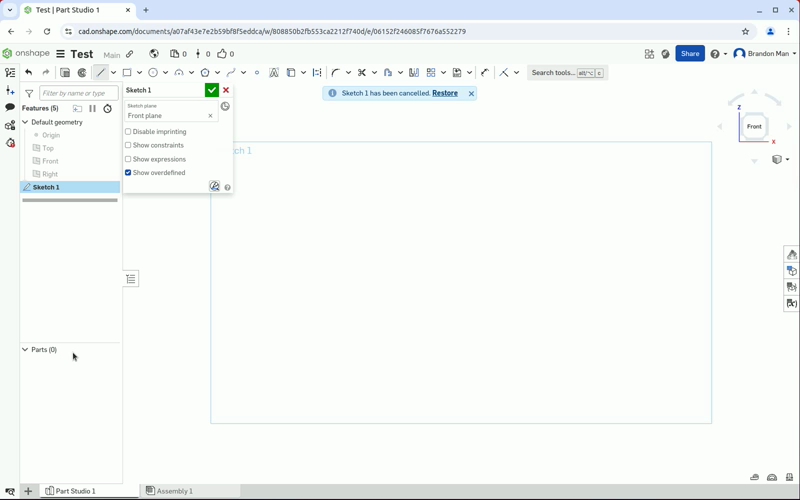
key_down(shift)
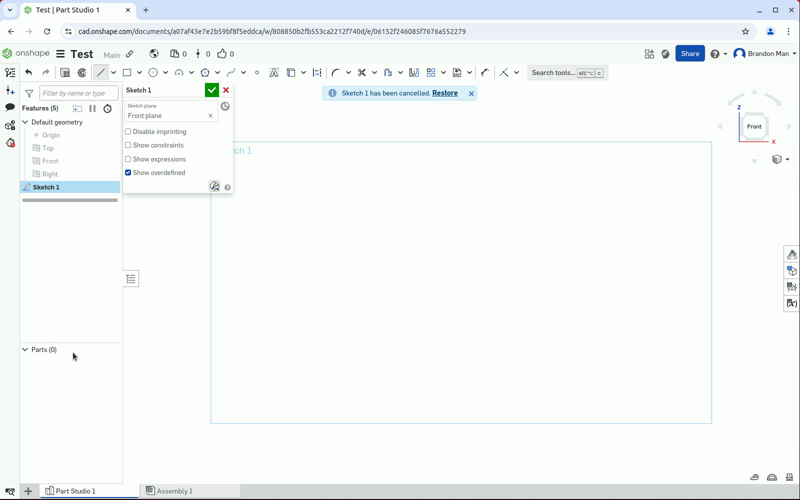
mouse_move(348, 282)
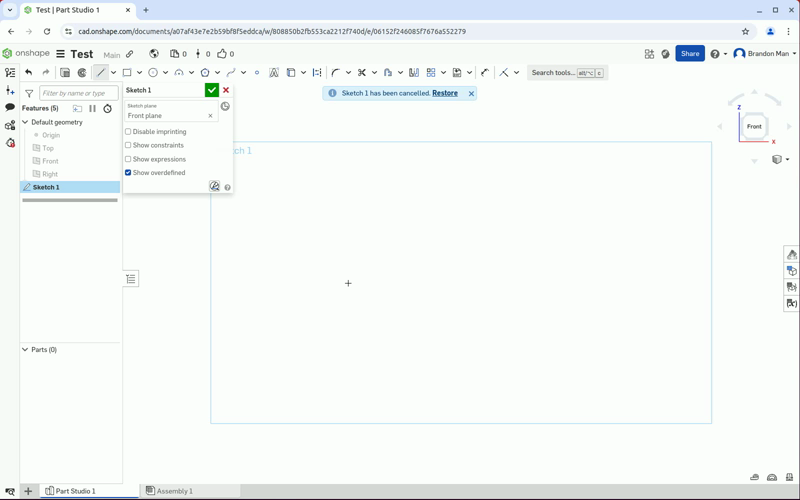
click(348, 282)
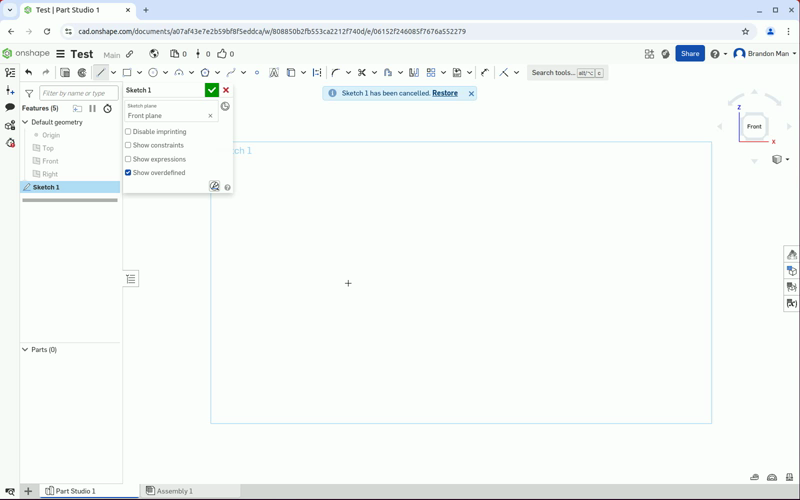
key_up(shift)
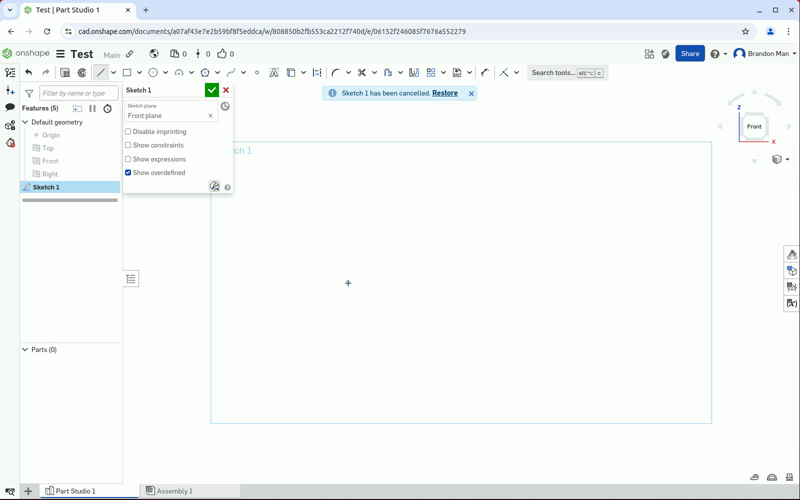
key_down(shift)
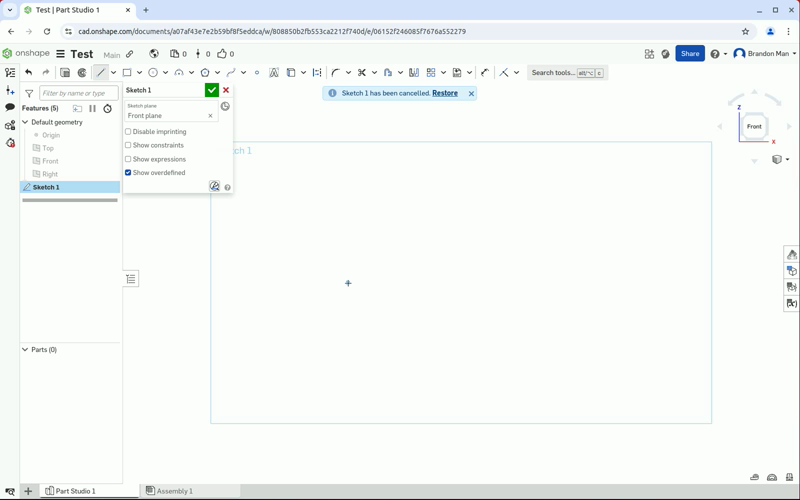
mouse_move(460, 282)
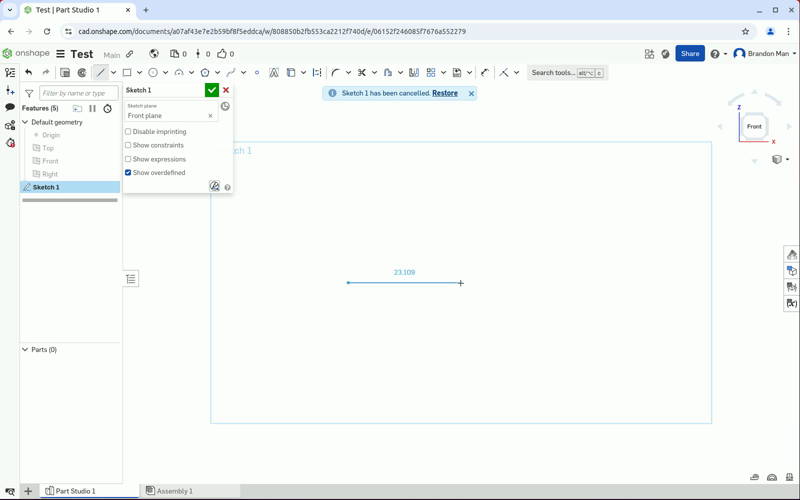
click(460, 282)
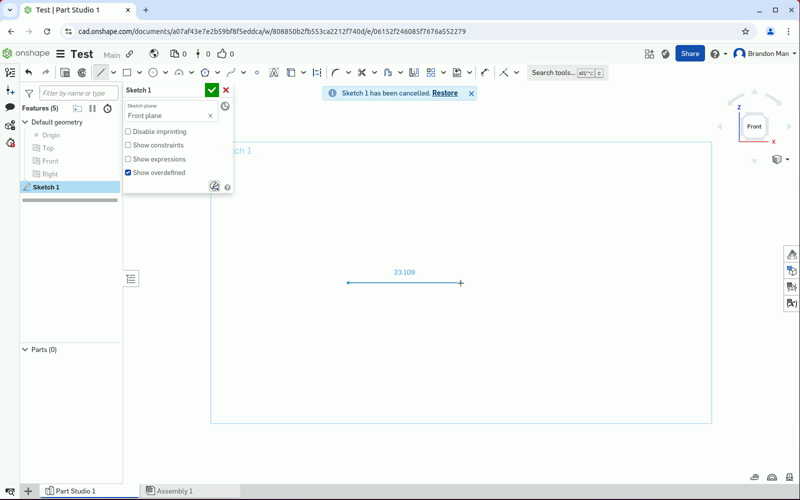
key_up(shift)
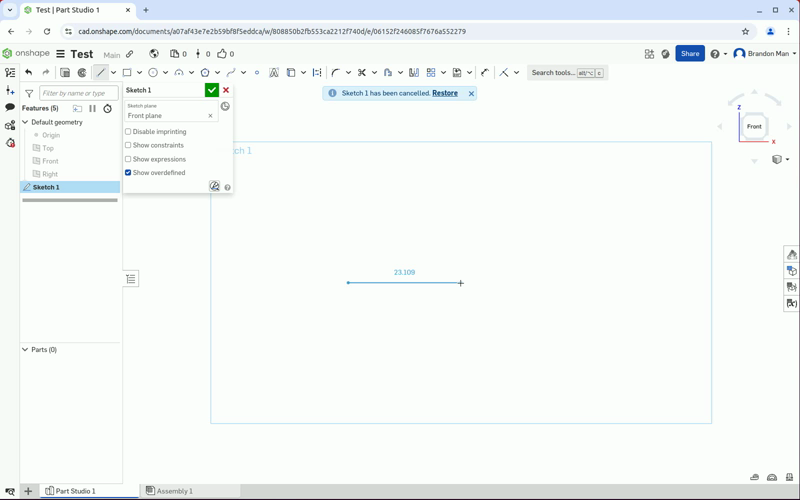
key_down(shift)
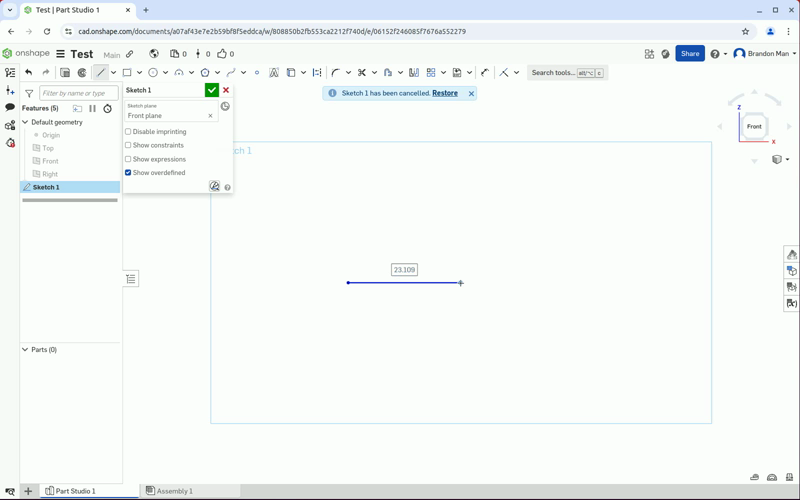
mouse_move(460, 170)
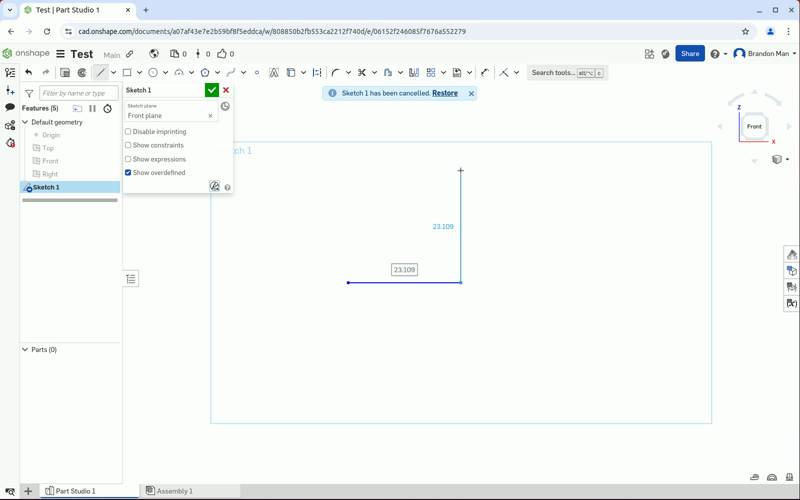
click(460, 170)
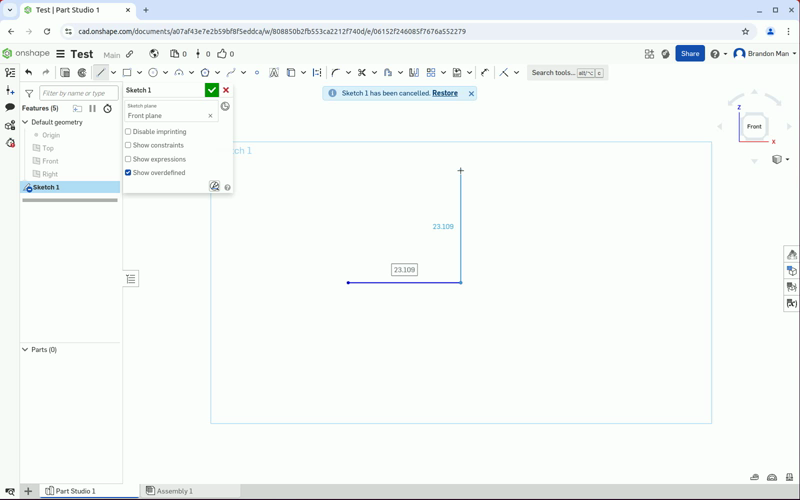
key_up(shift)
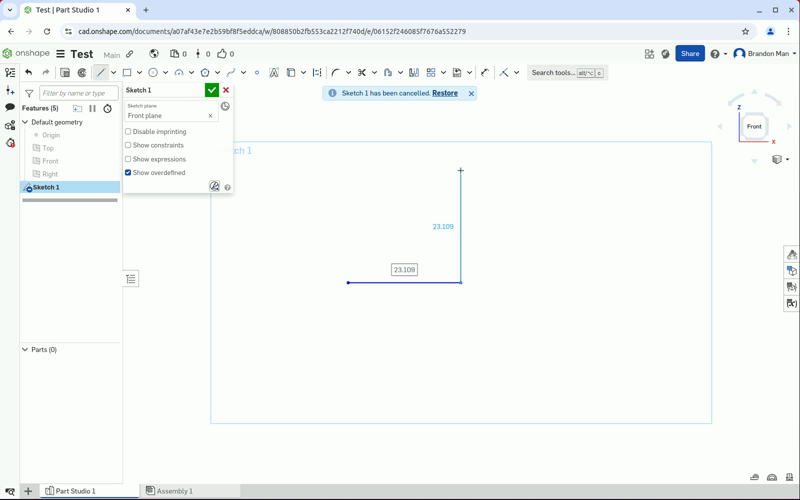
key_down(shift)
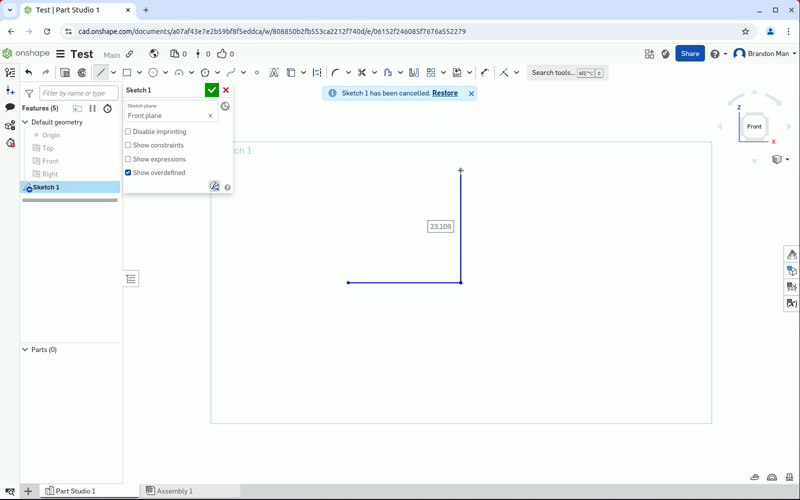
mouse_move(348, 170)
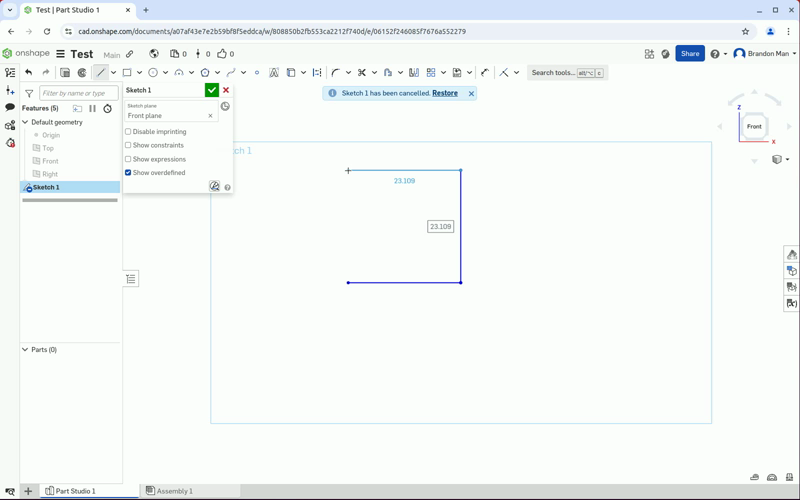
click(348, 170)
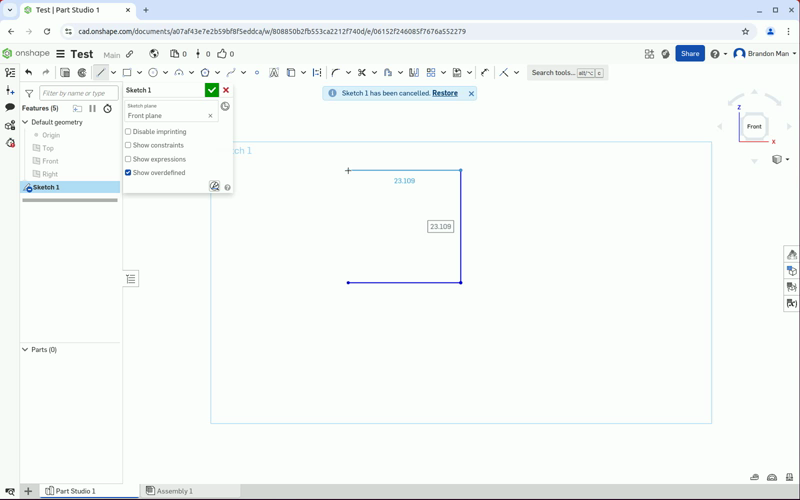
key_up(shift)
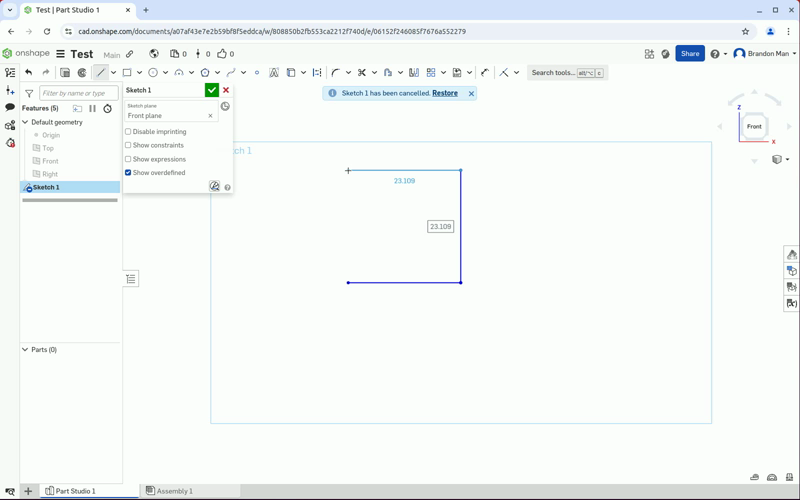
key_down(shift)
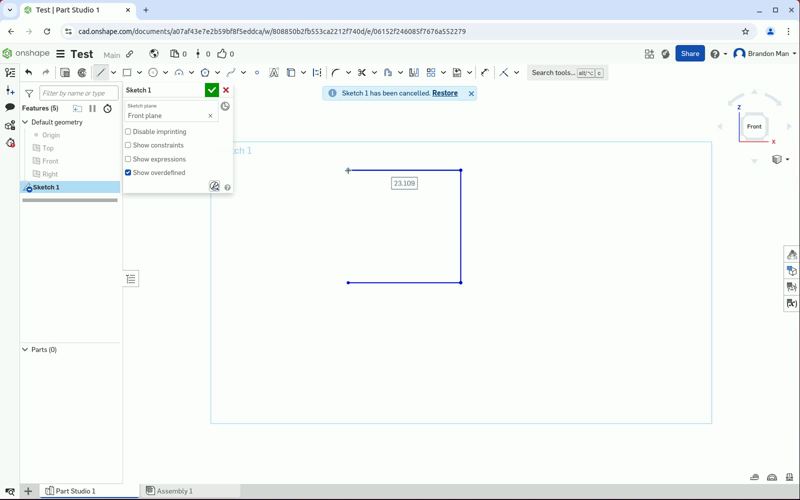
mouse_move(348, 282)
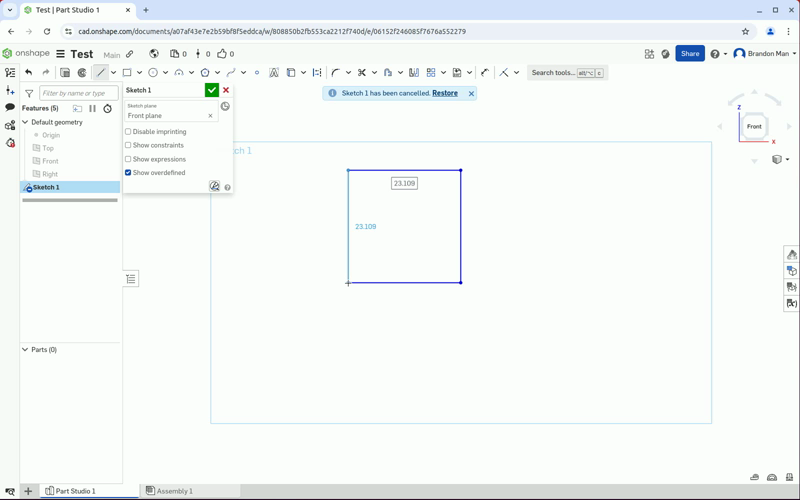
key_up(shift)
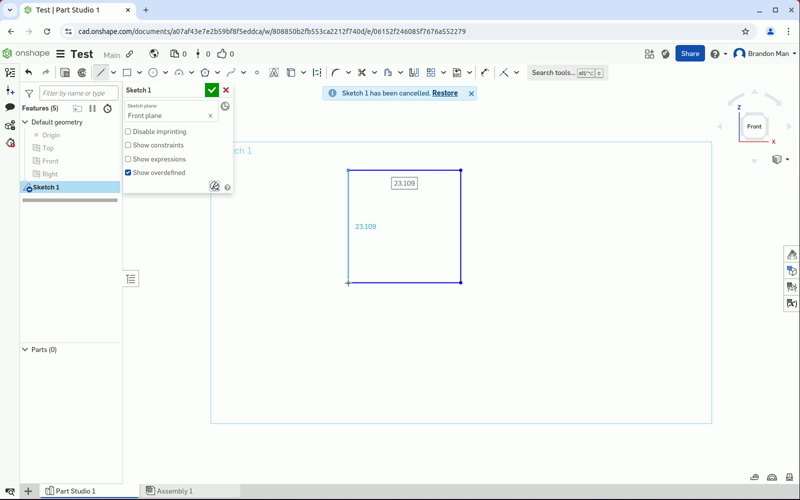
click(348, 282)
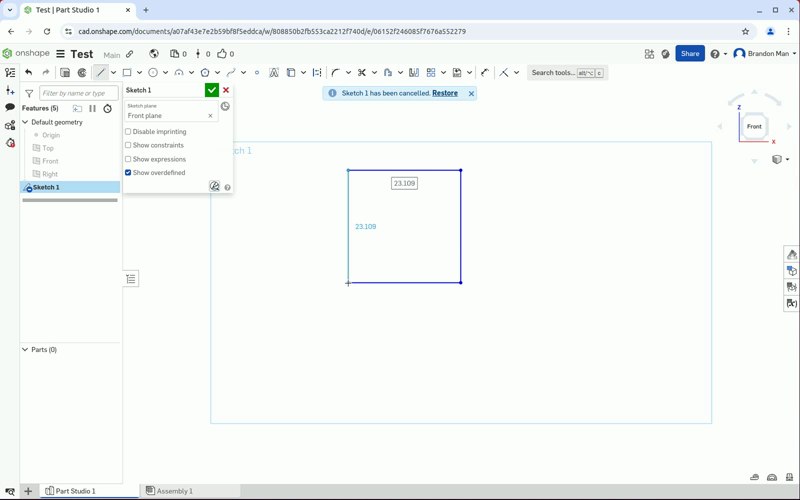
key(esc)
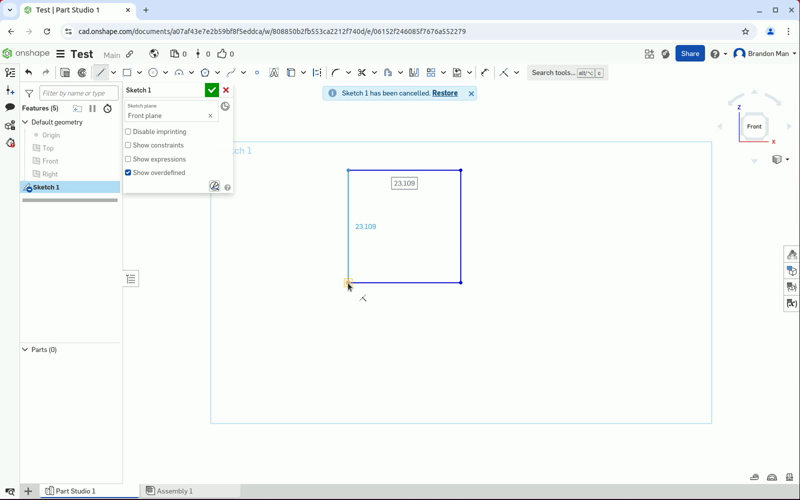
mouse_move(430, 254)
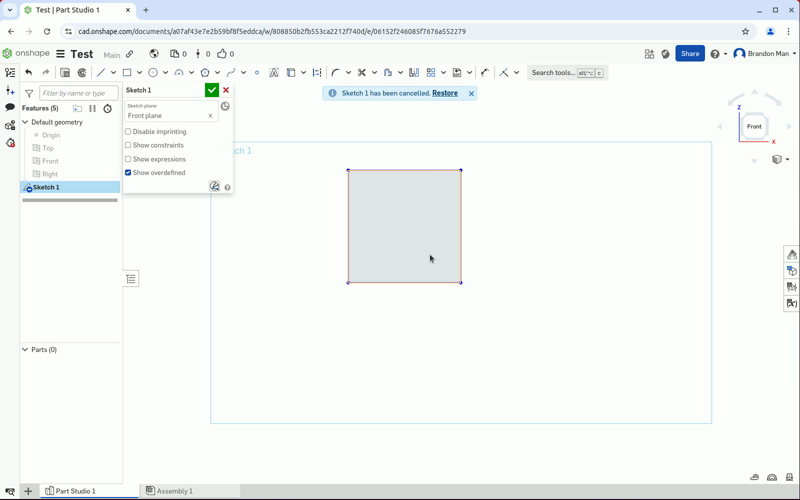
click(430, 254)
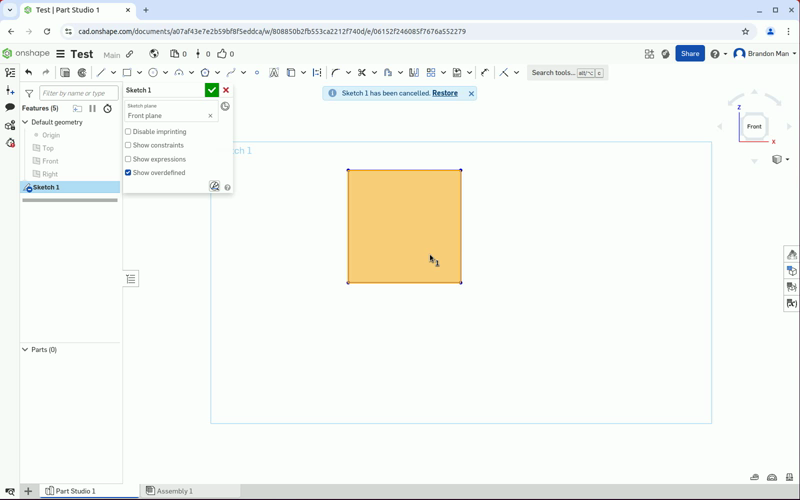
mouse_move(73, 352)
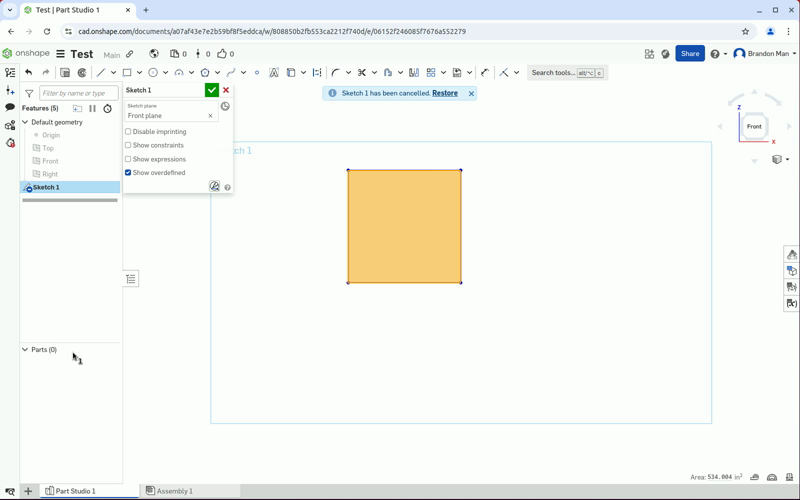
key(shift+y)
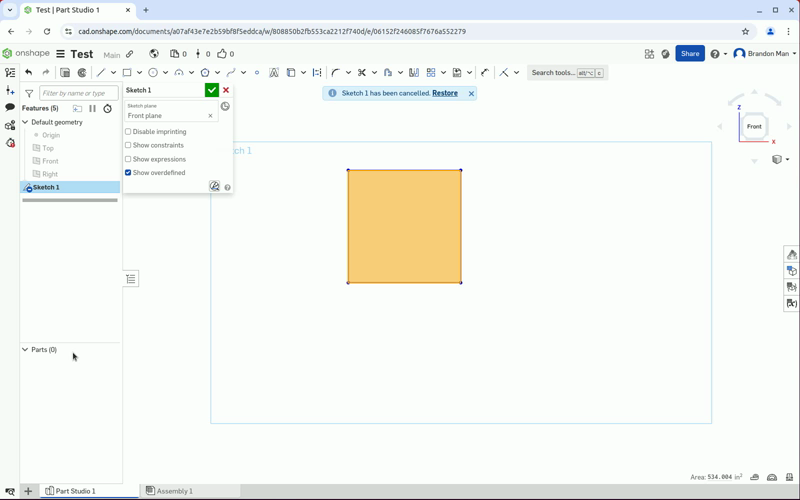
key(shift+e)
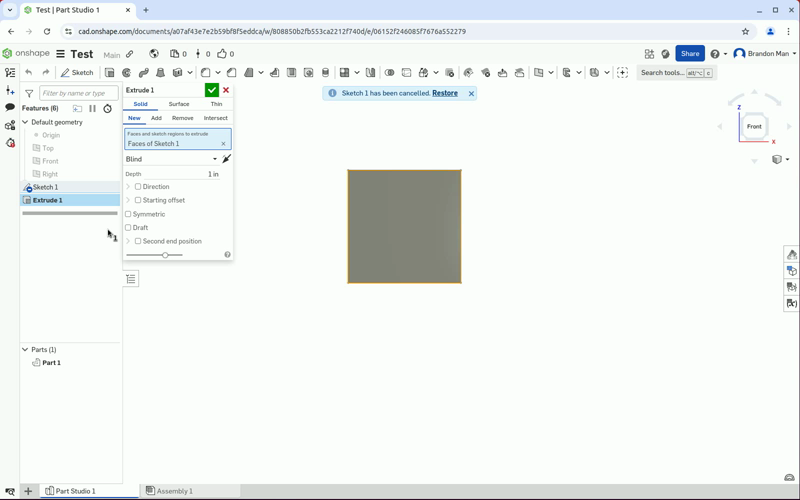
mouse_move(143, 106)
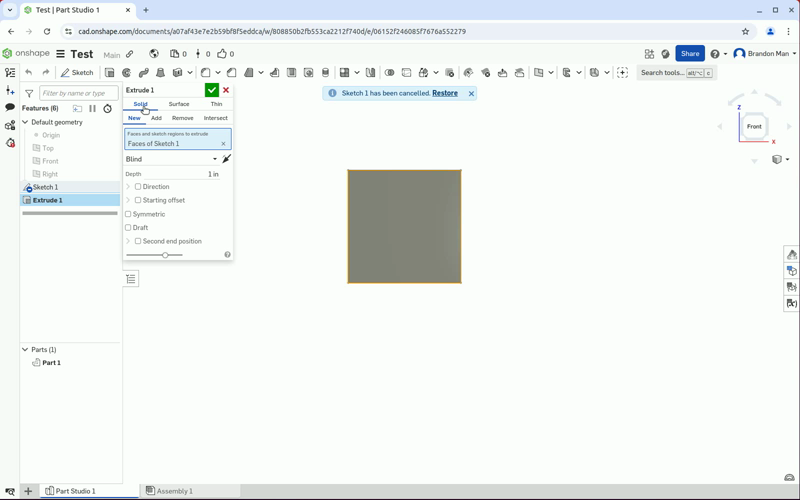
click(143, 106)
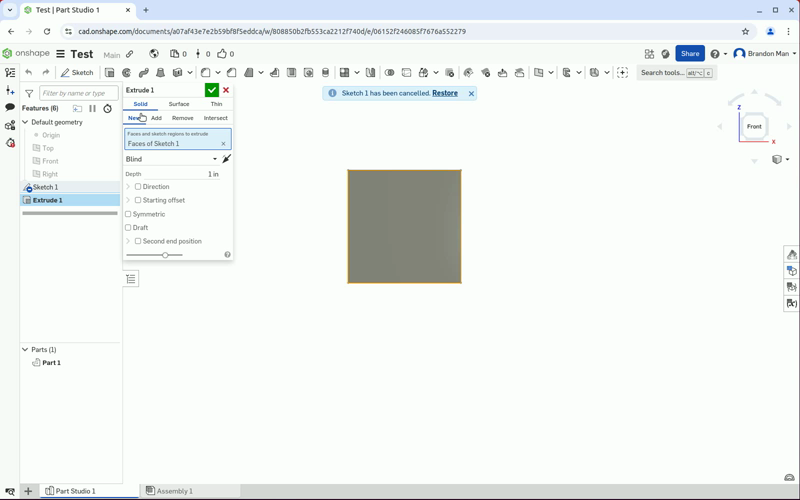
mouse_move(137, 120)
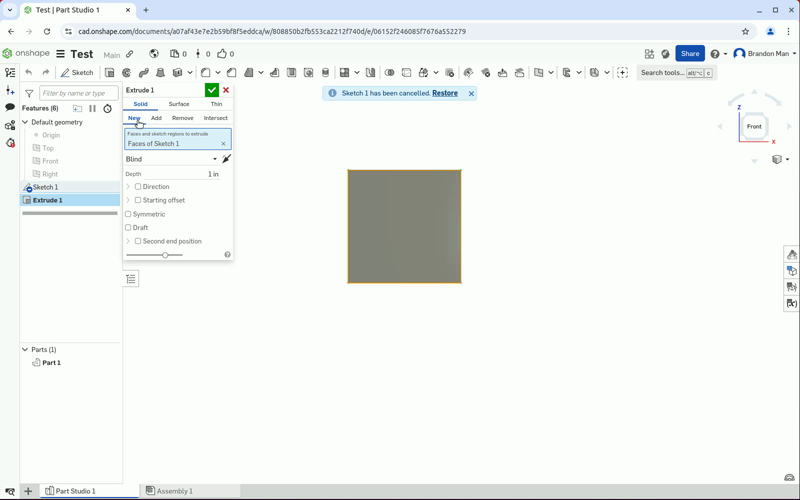
click(137, 120)
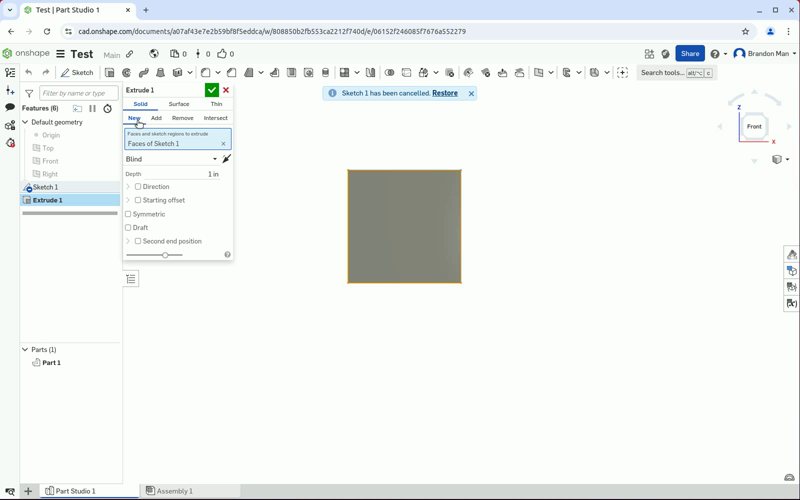
key(tab, 4)
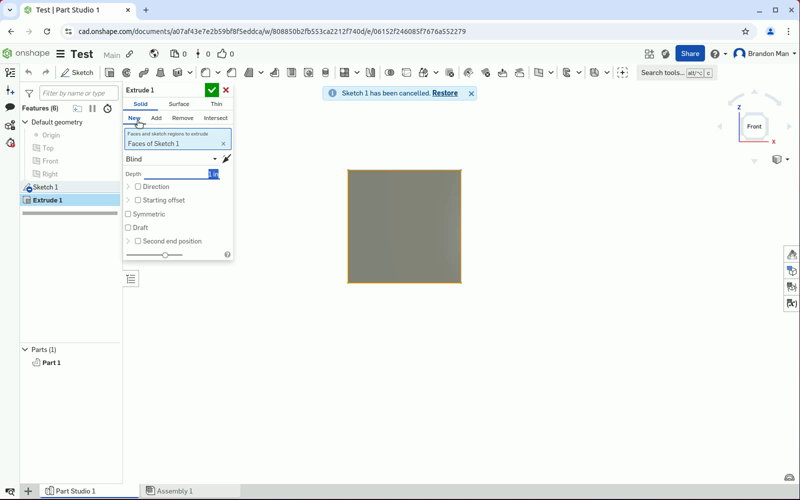
text(23.108)
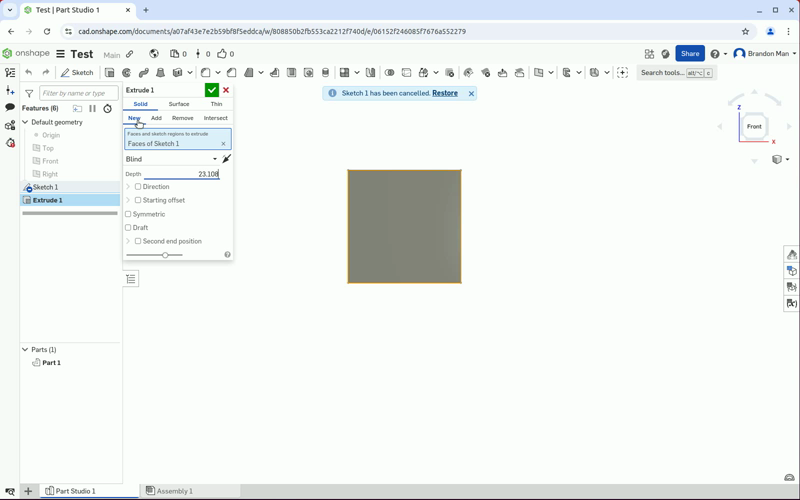
key(enter)
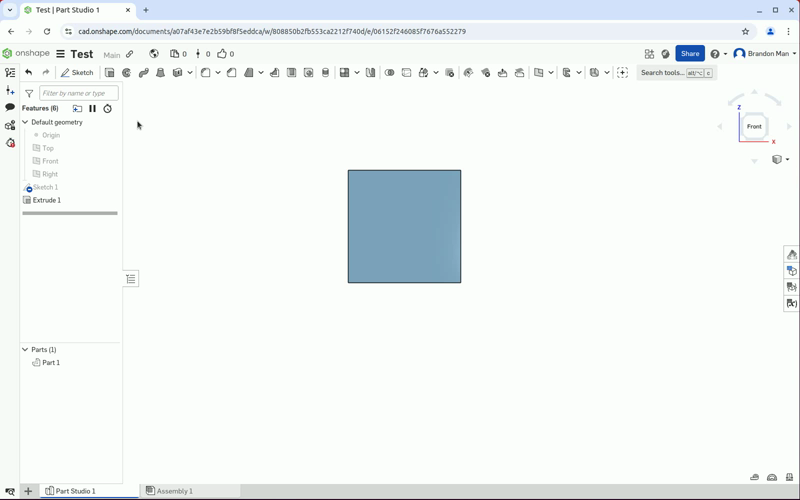
key(shift+h)
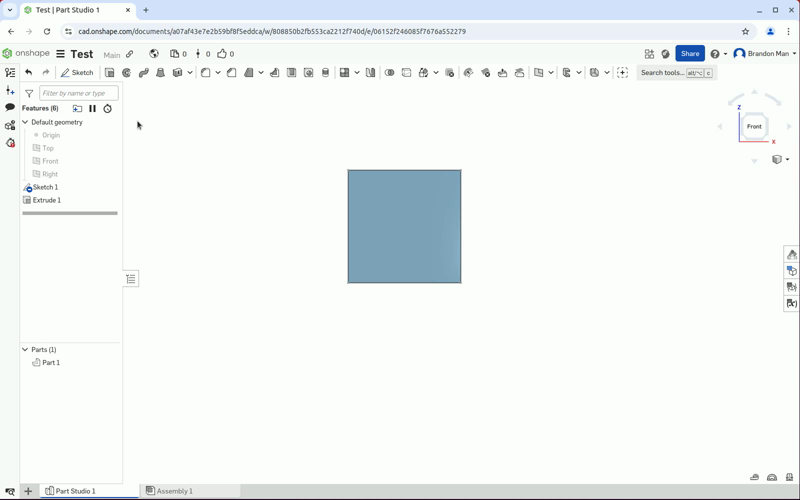
key(shift+h)
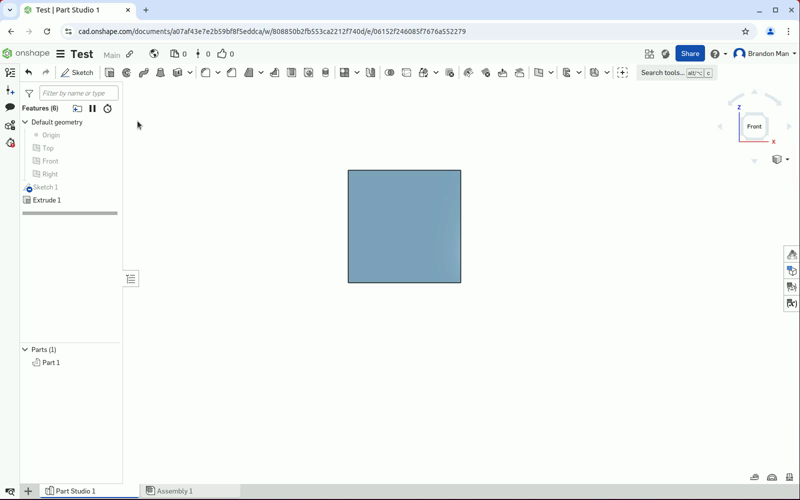
mouse_move(73, 189)
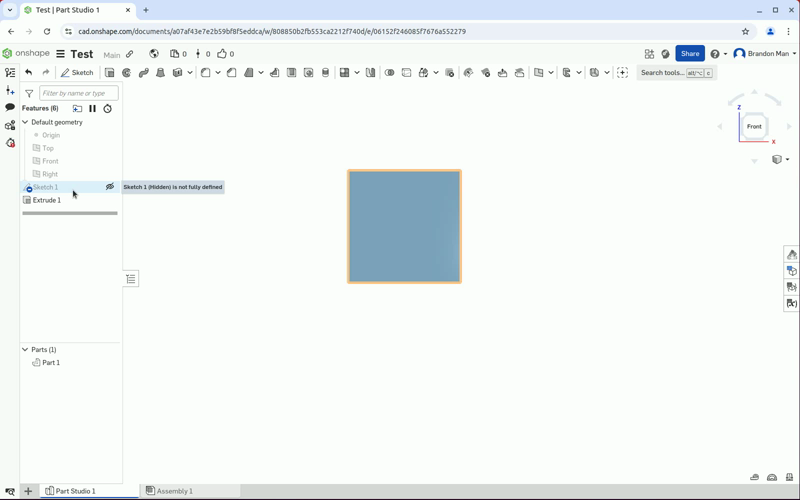
click(73, 189)
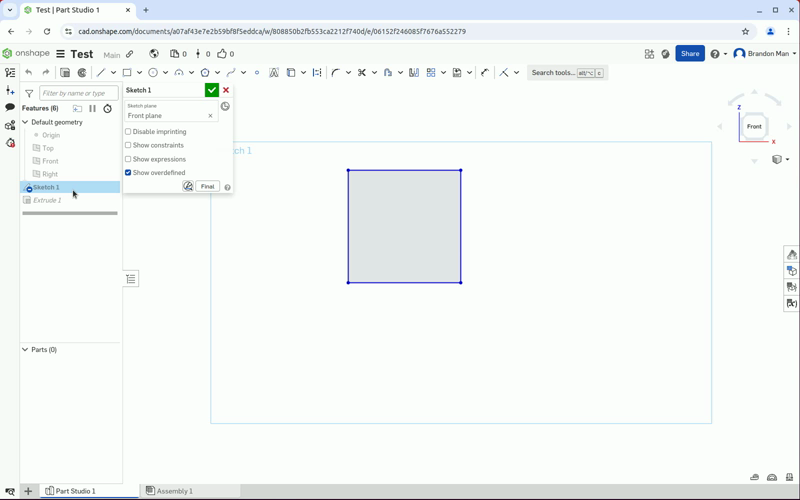
mouse_move(229, 92)
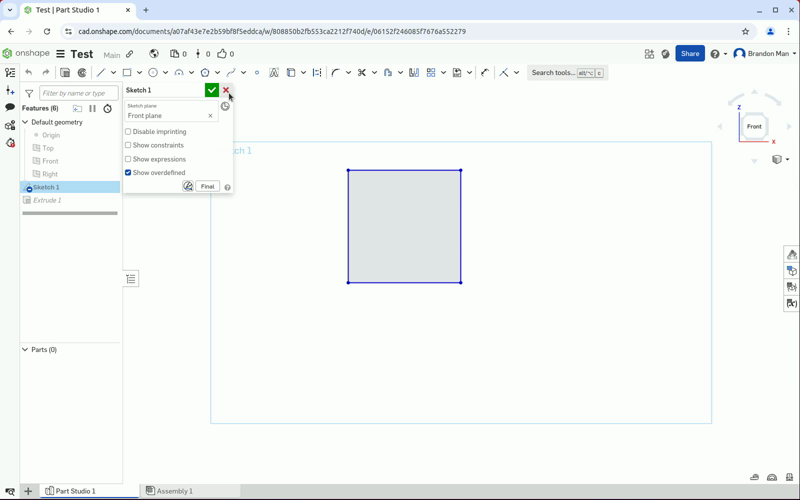
click(229, 92)
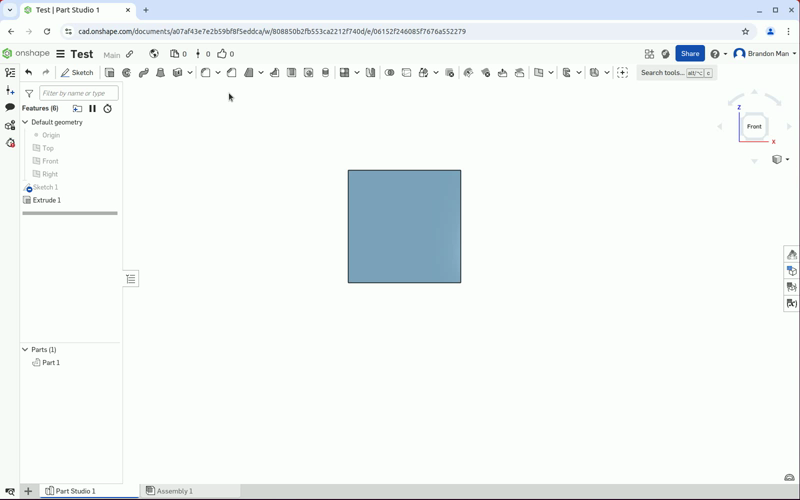
mouse_move(541, 75)
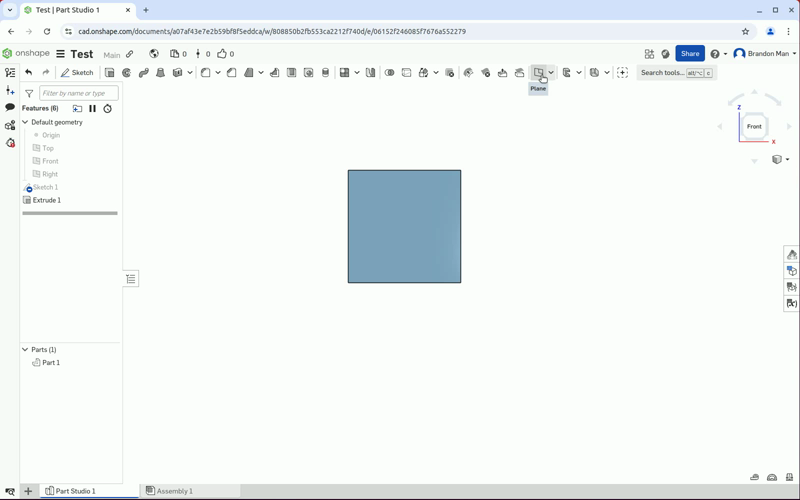
click(541, 75)
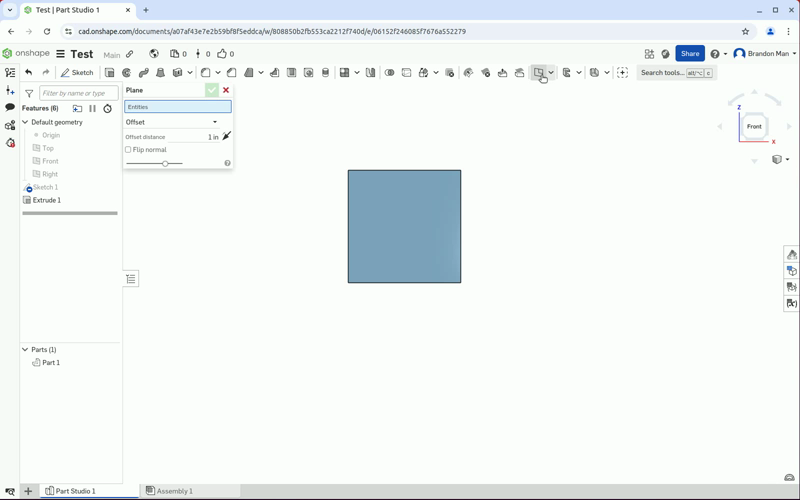
mouse_move(73, 163)
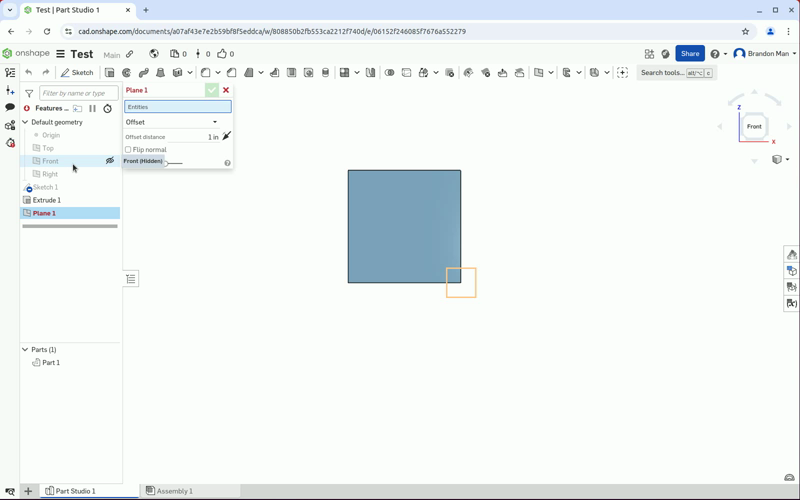
click(73, 163)
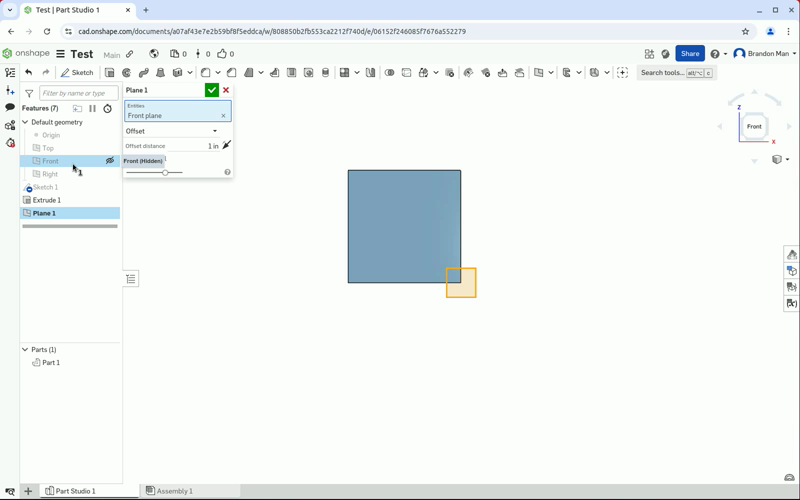
key(tab, 2)
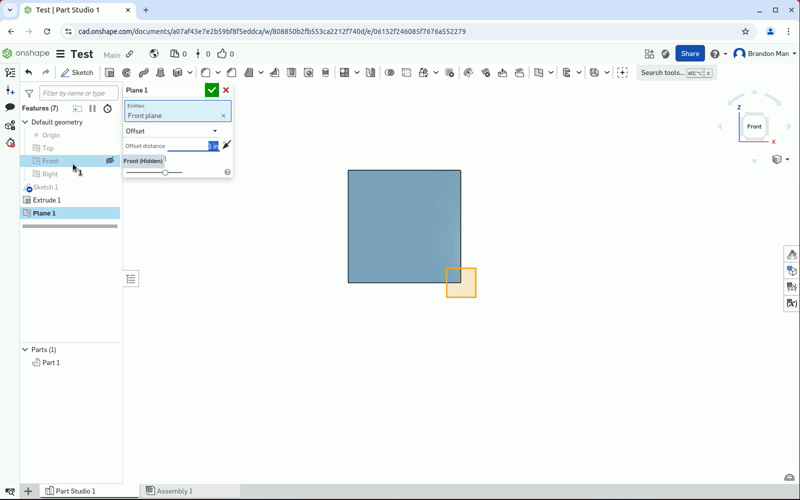
text(23.108)
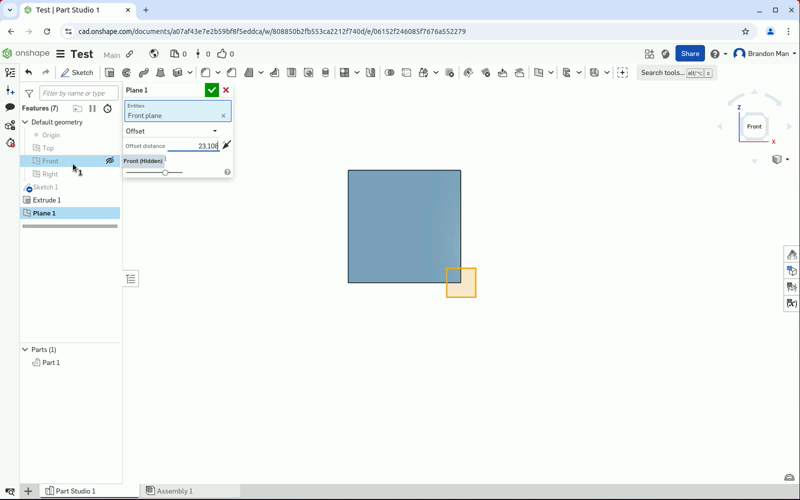
key(enter, 2)
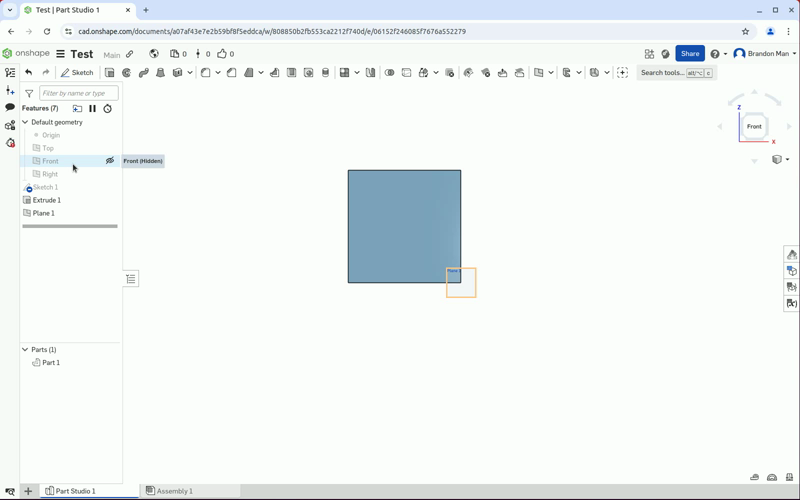
key(shift+s)
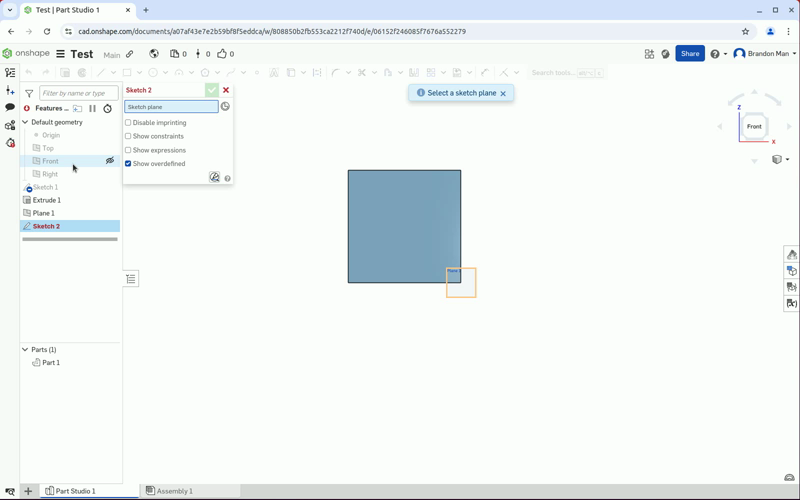
mouse_move(73, 215)
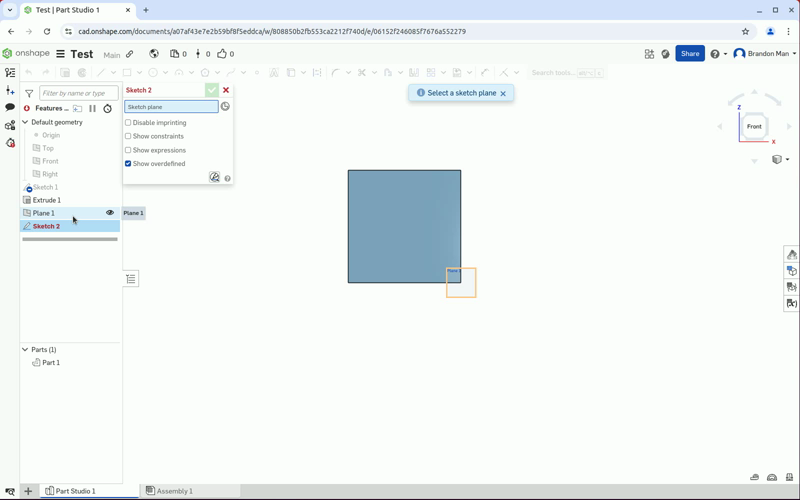
click(73, 215)
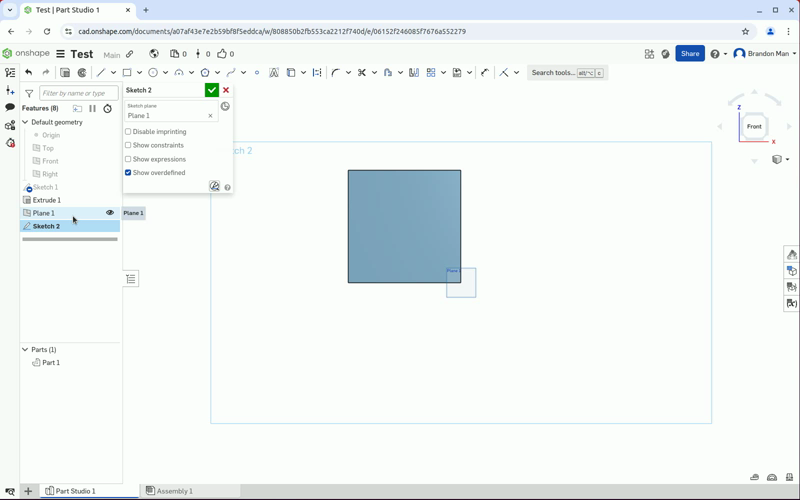
mouse_move(73, 352)
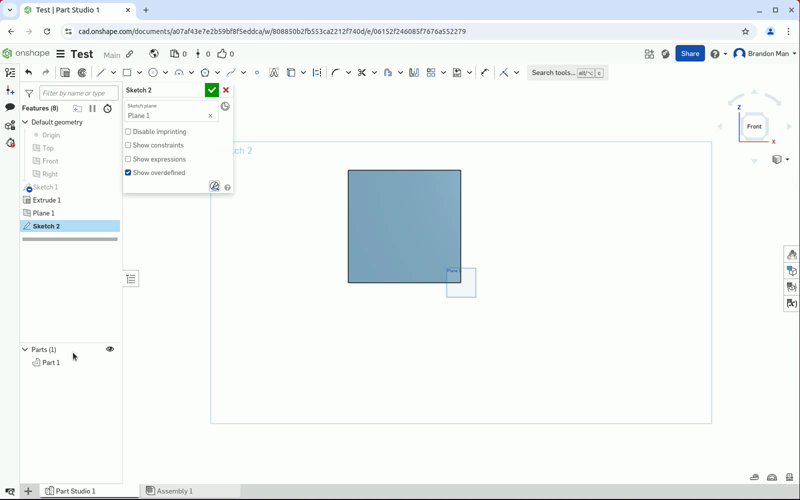
key(y)
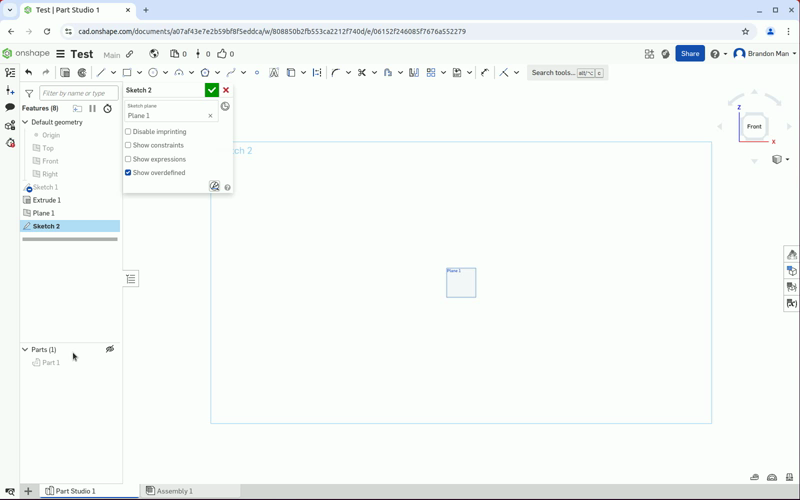
key(l)
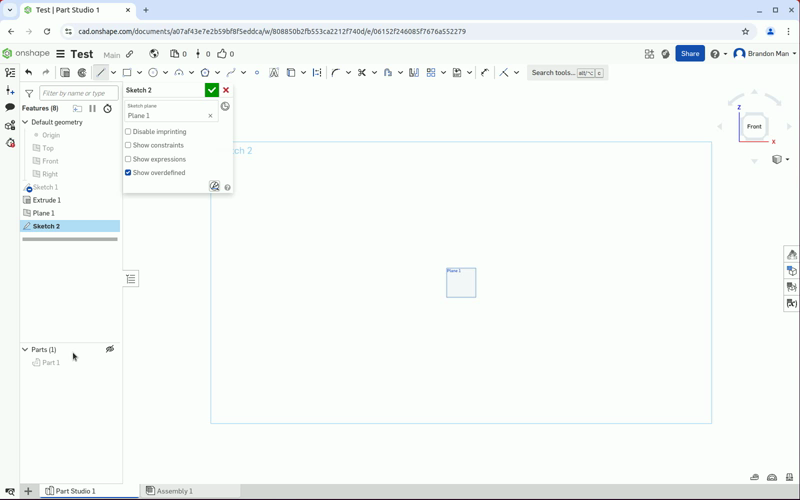
key_down(shift)
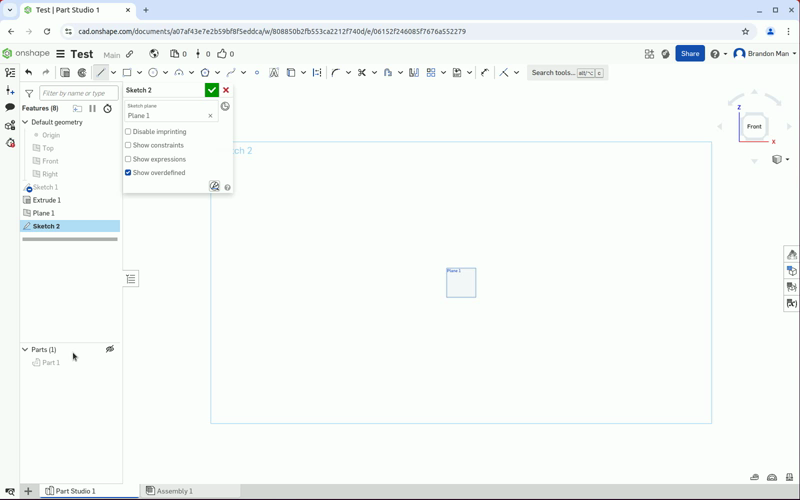
mouse_move(404, 282)
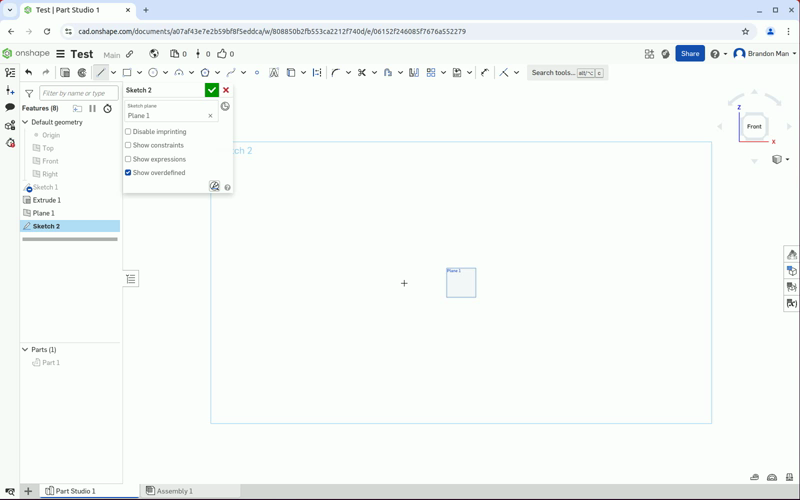
click(404, 282)
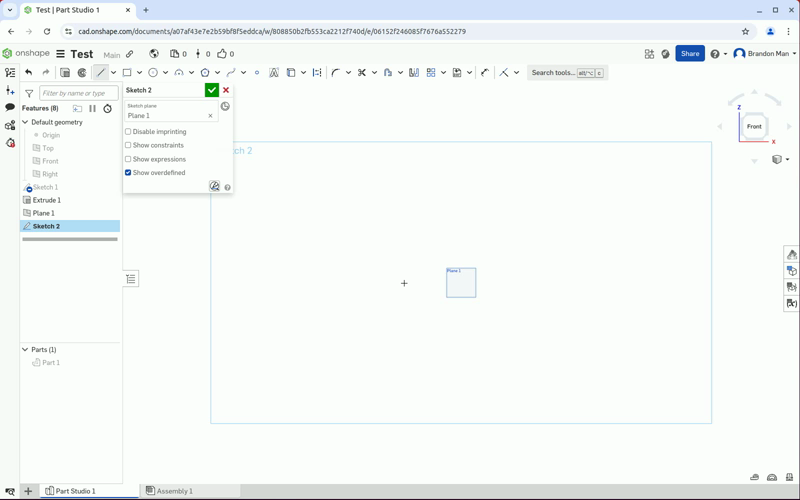
key_up(shift)
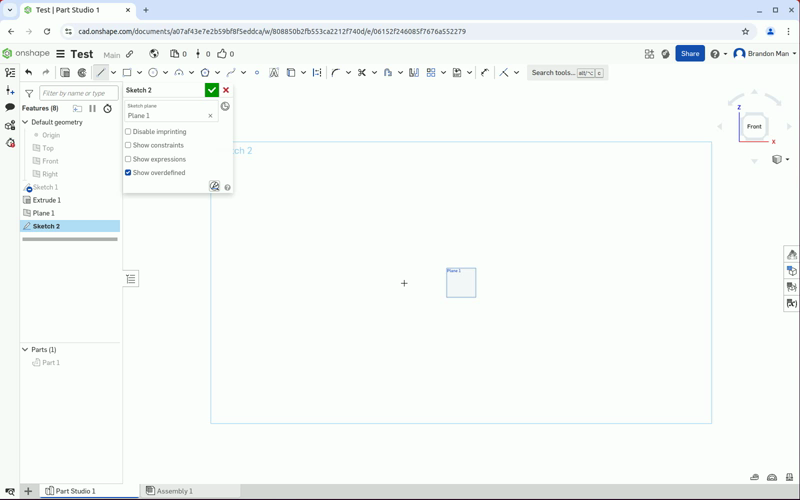
key_down(shift)
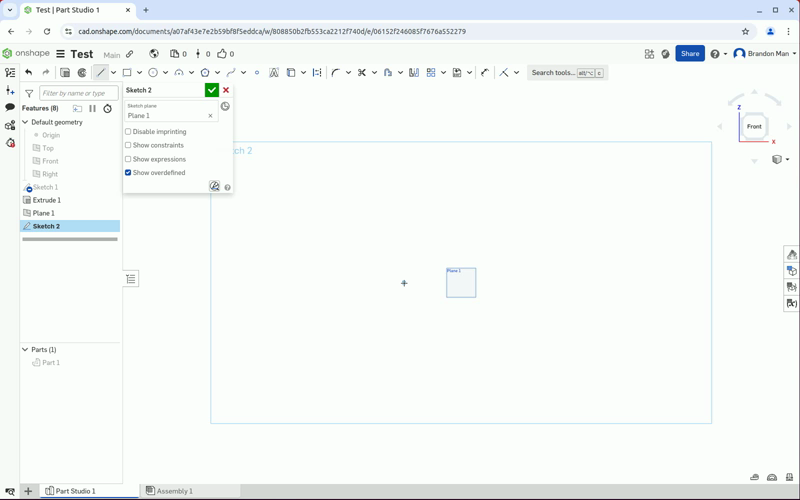
mouse_move(434, 282)
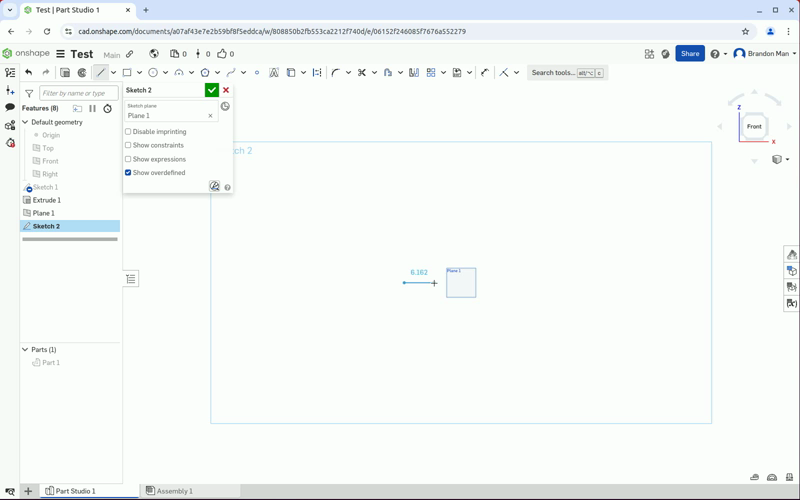
mouse_move(461, 282)
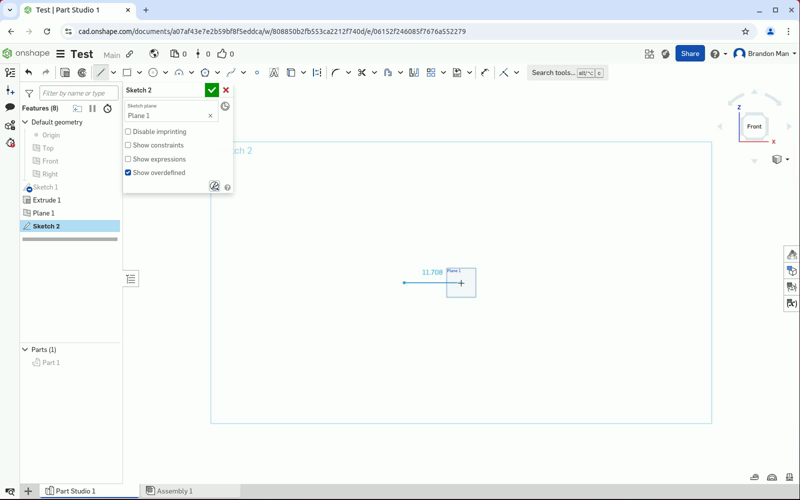
click(461, 282)
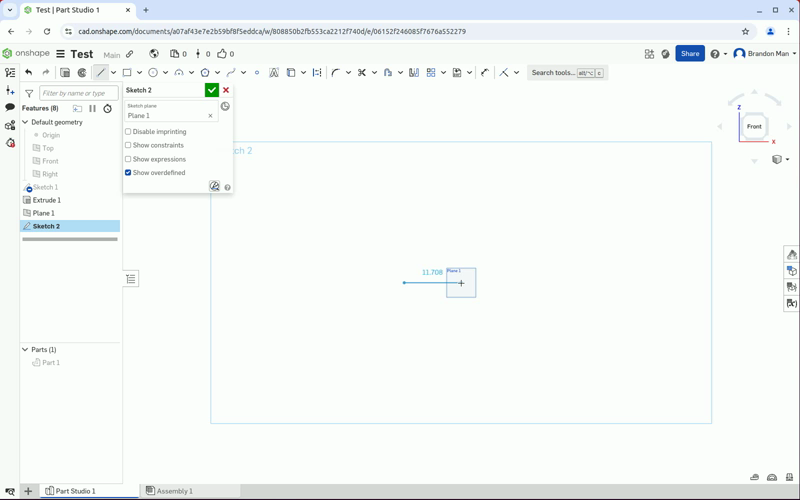
key_up(shift)
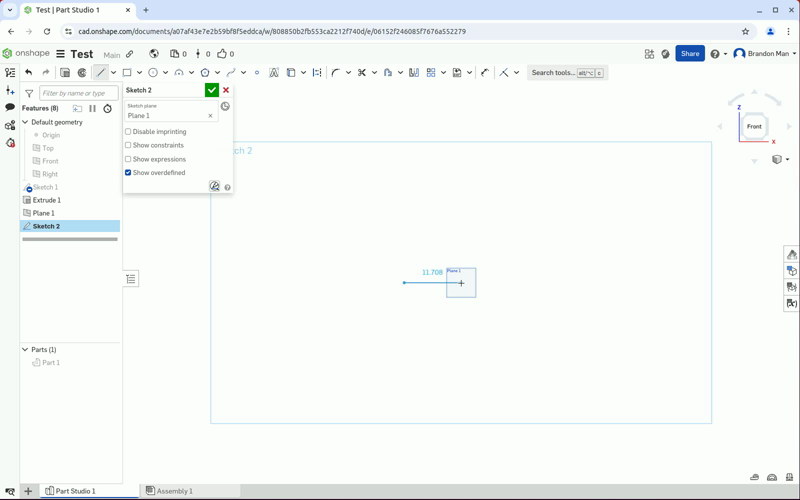
key_down(shift)
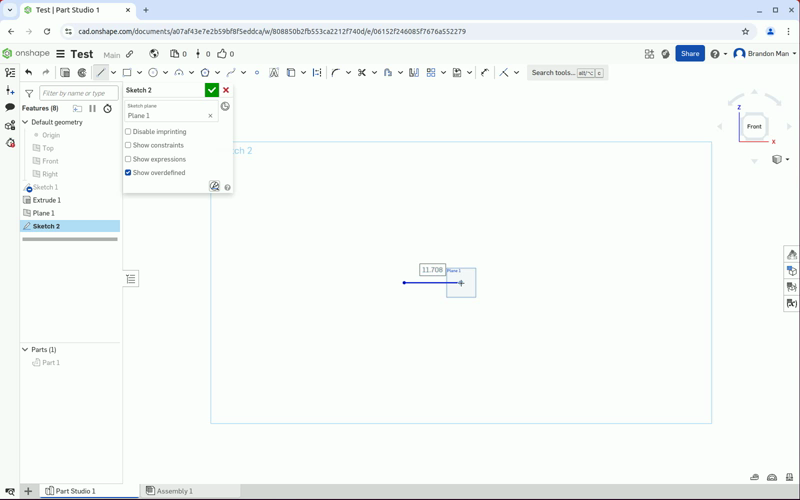
mouse_move(461, 170)
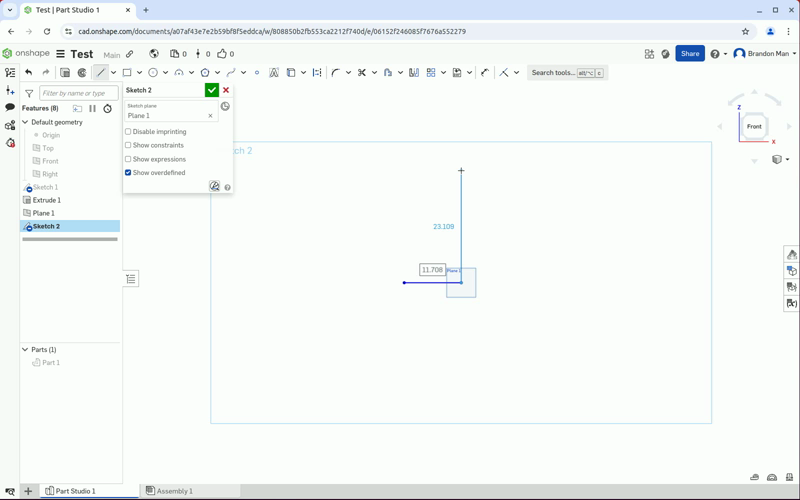
click(461, 170)
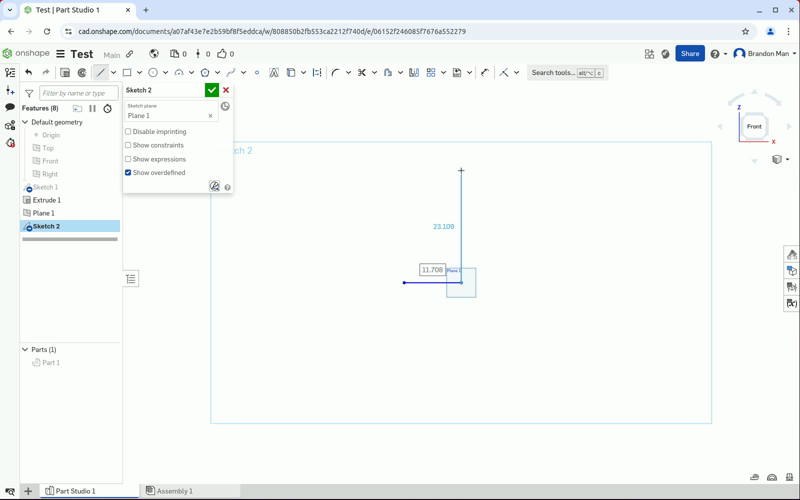
key_up(shift)
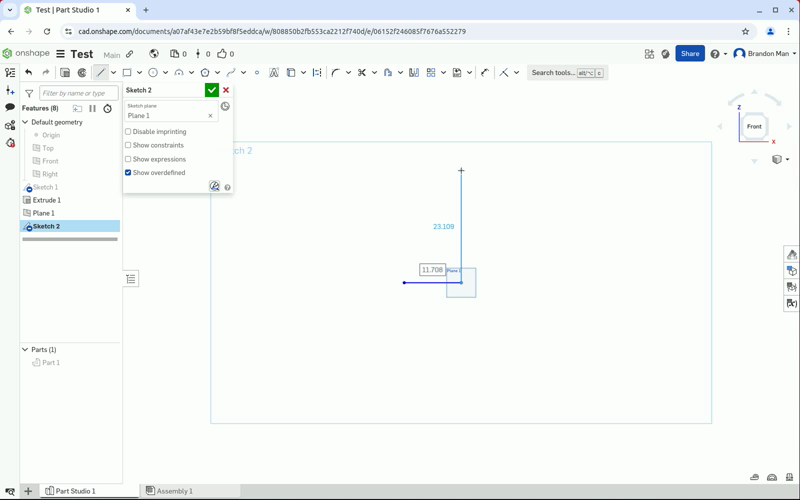
key_down(shift)
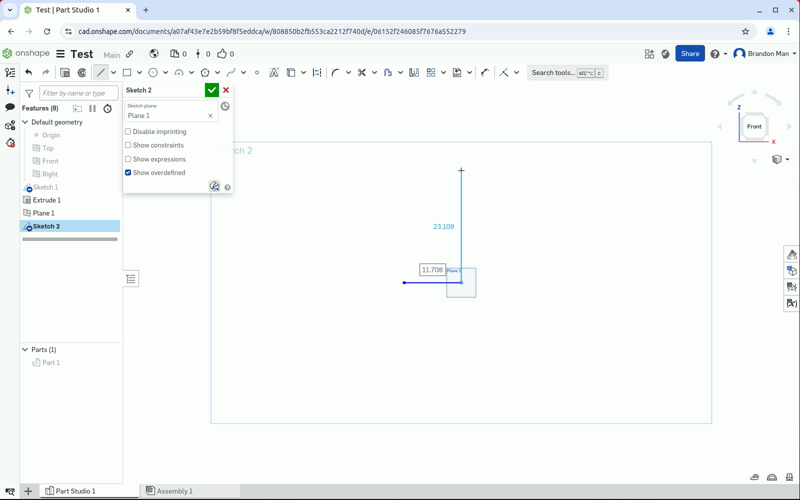
mouse_move(491, 170)
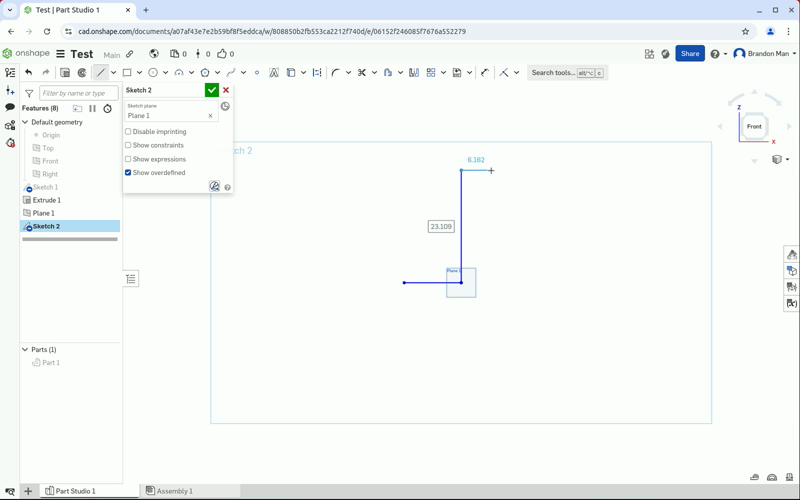
mouse_move(404, 170)
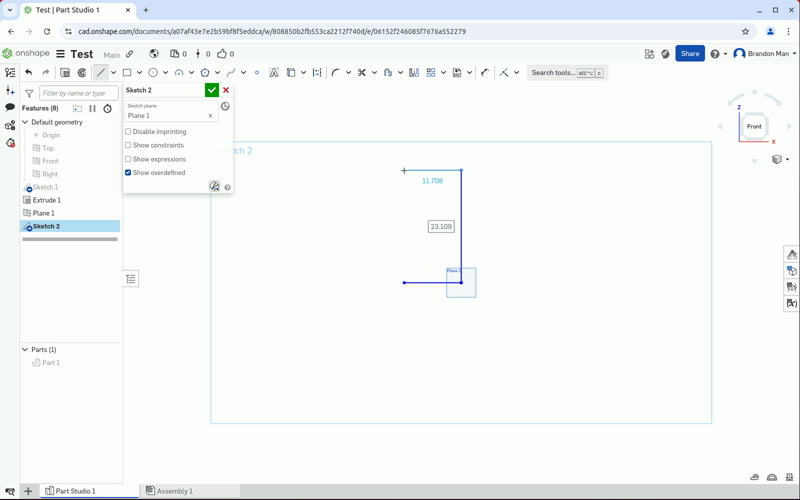
click(404, 170)
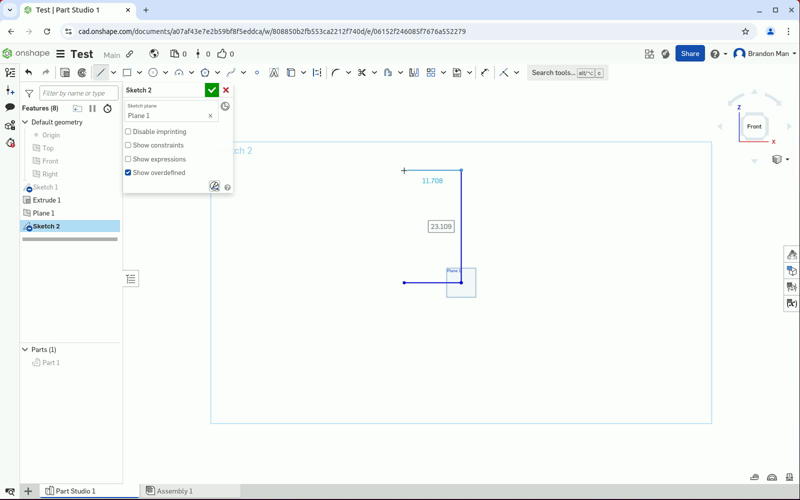
key_up(shift)
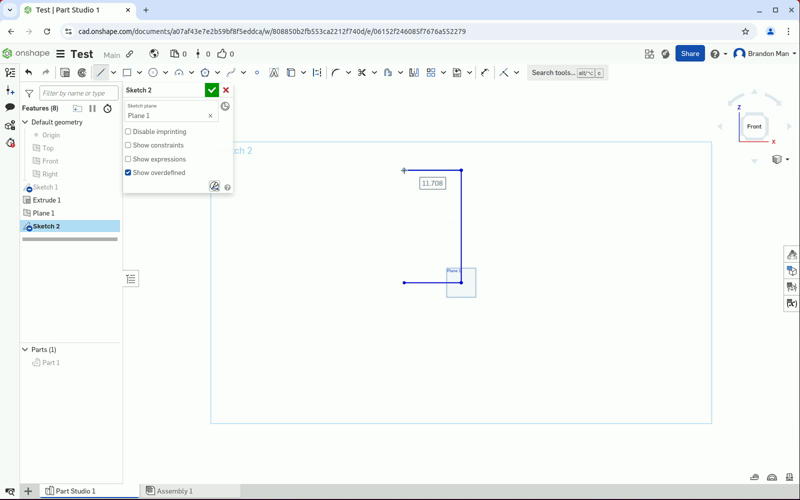
key_down(shift)
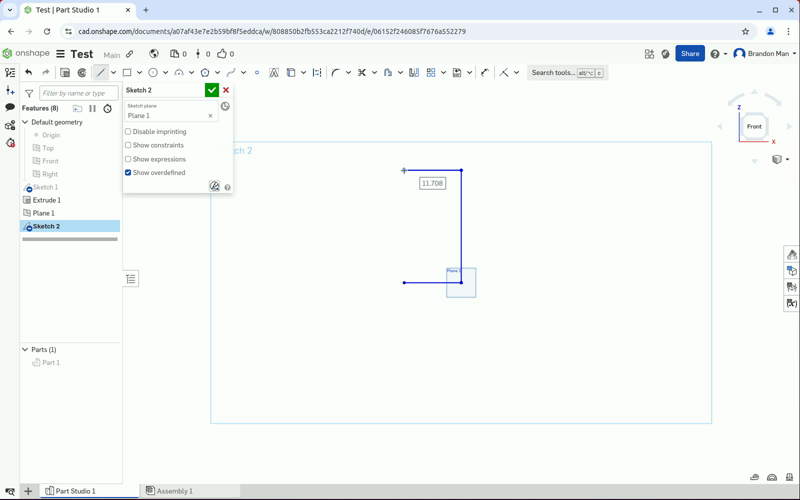
mouse_move(404, 282)
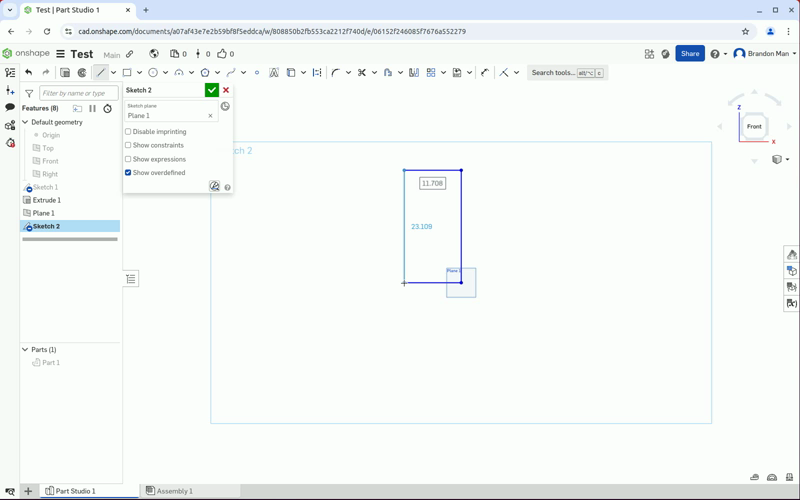
key_up(shift)
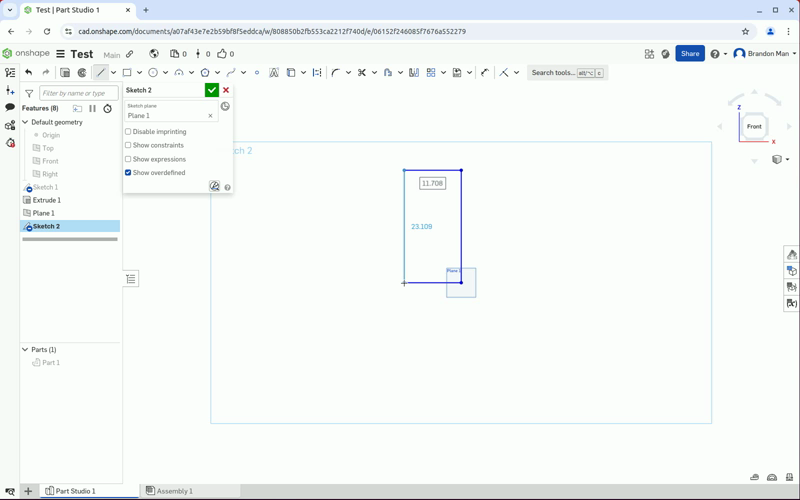
click(404, 282)
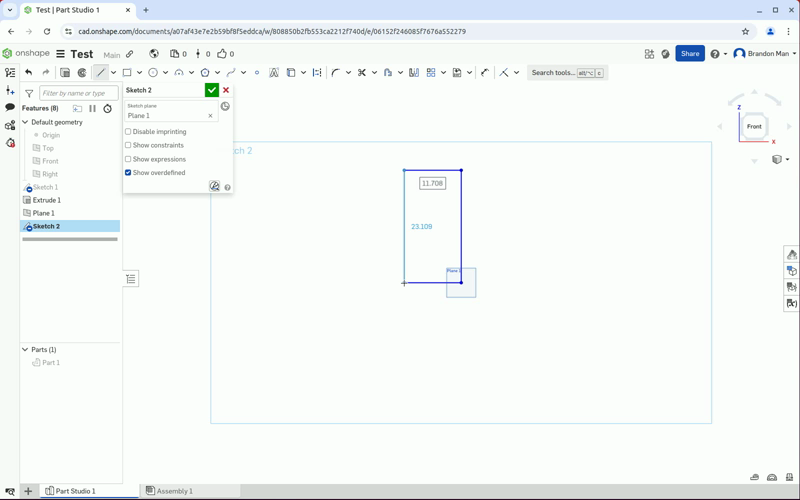
key(esc)
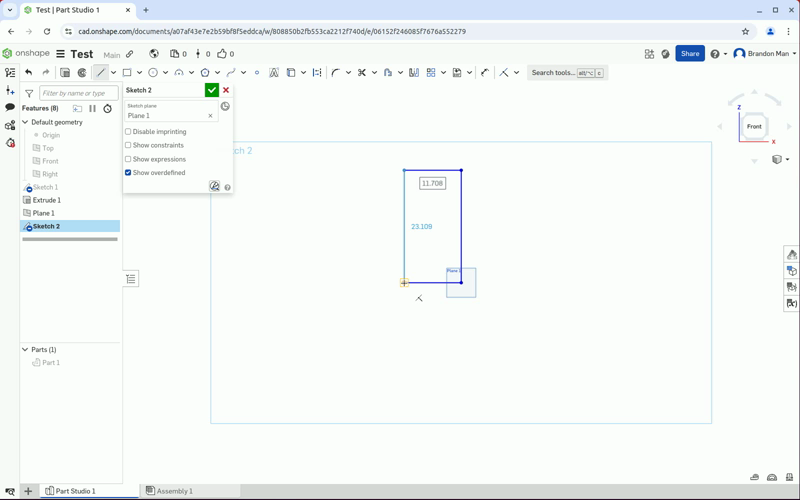
mouse_move(440, 239)
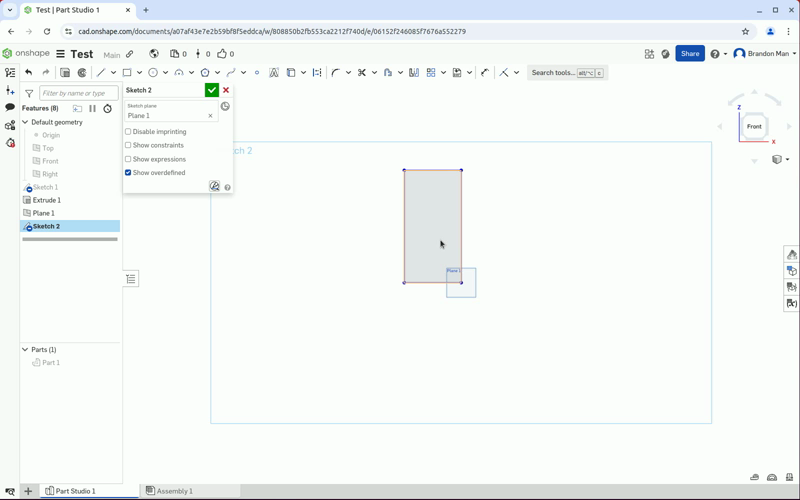
click(440, 239)
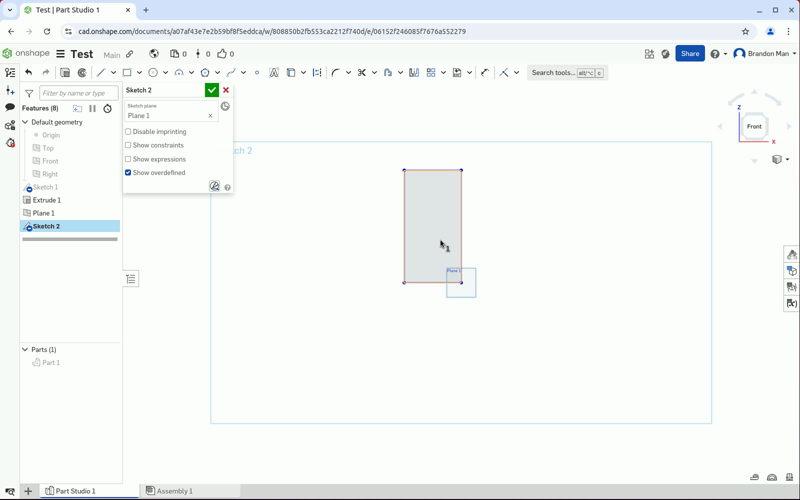
mouse_move(73, 352)
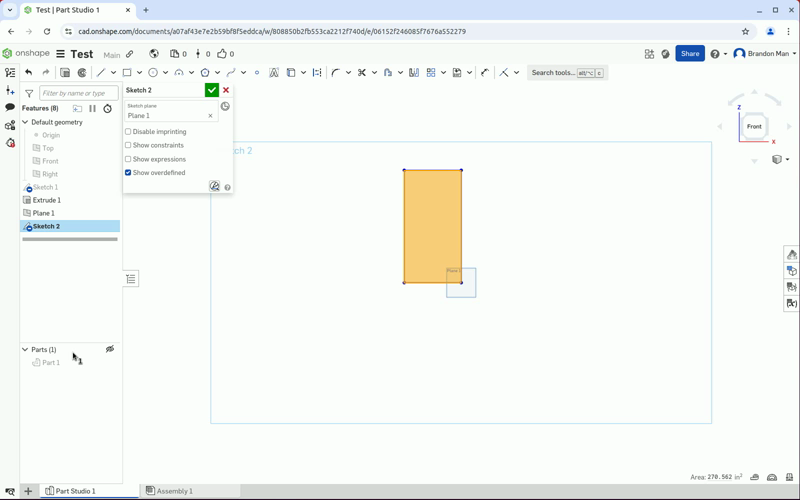
key(shift+y)
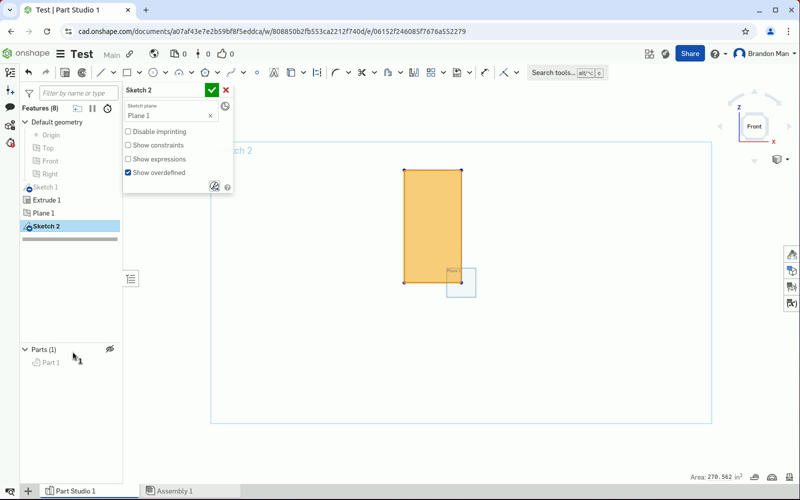
key(shift+e)
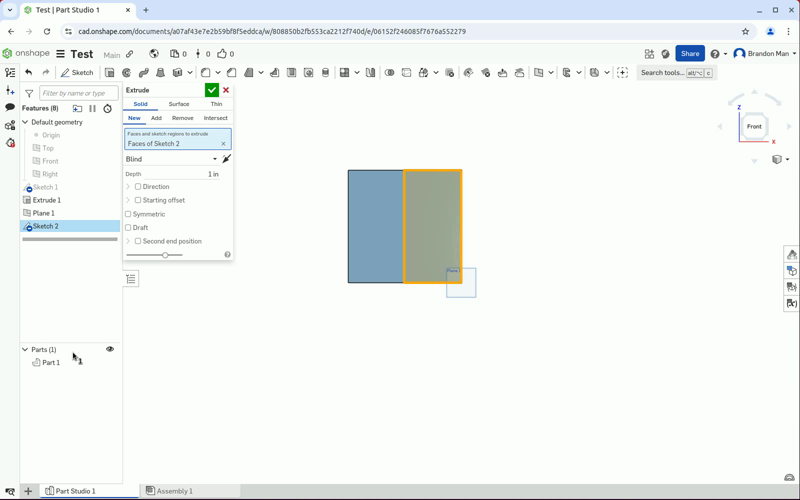
mouse_move(143, 106)
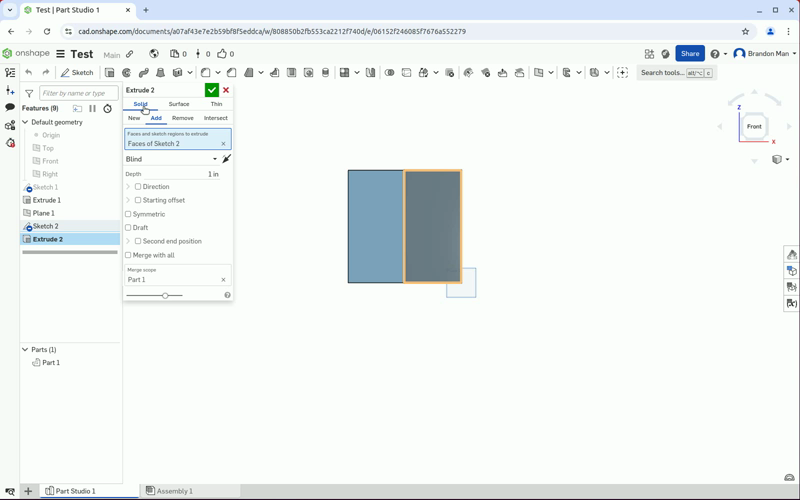
click(143, 106)
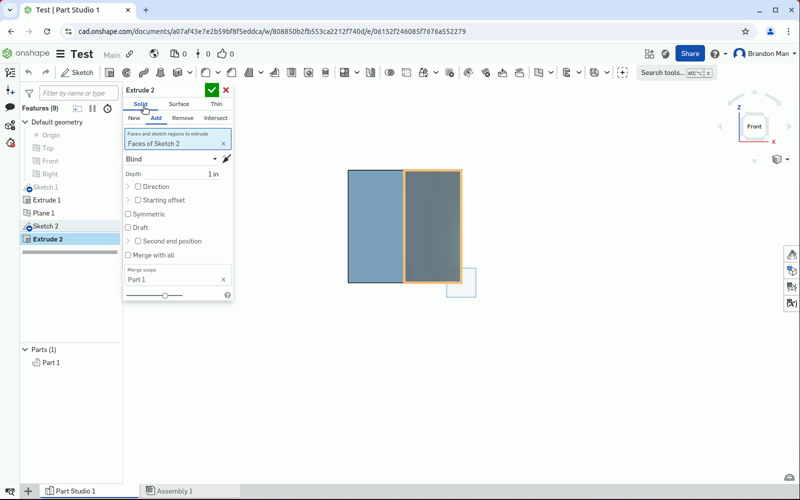
mouse_move(186, 120)
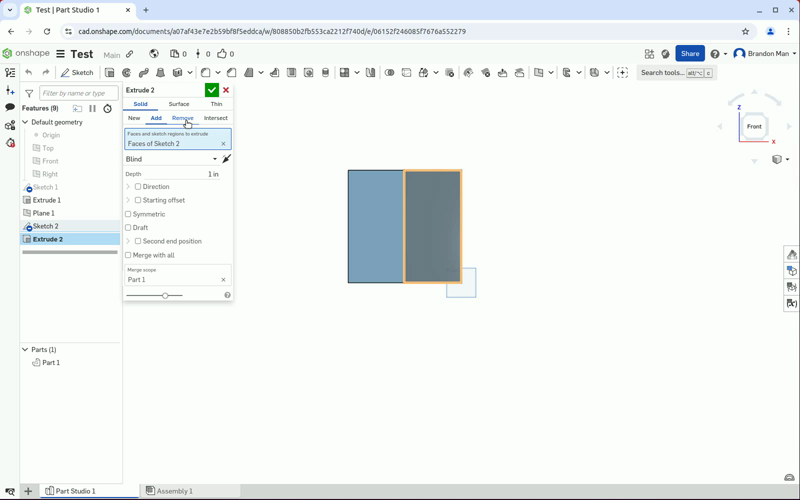
click(186, 120)
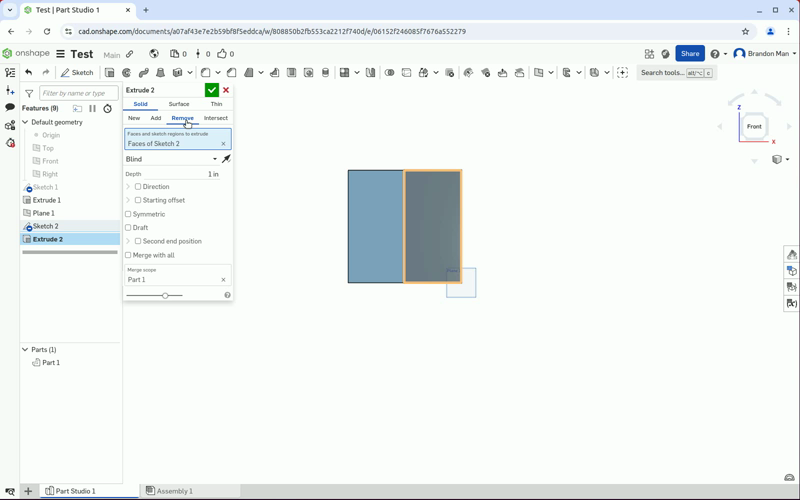
key(tab, 4)
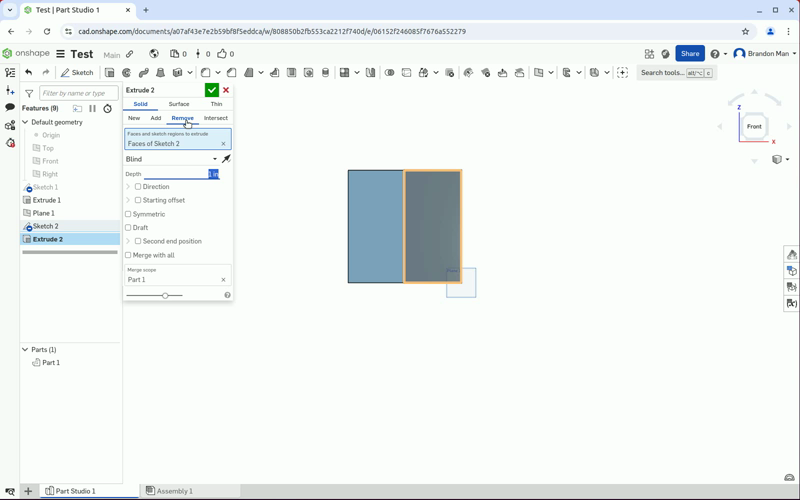
text(11.554)
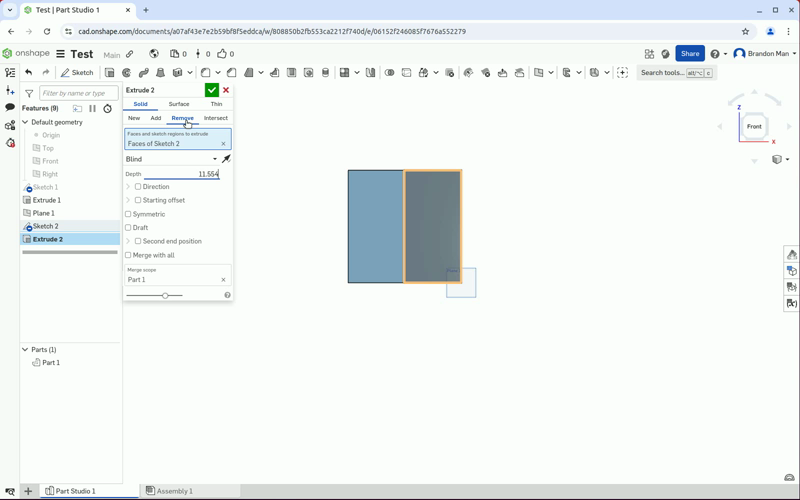
key(tab, 6)
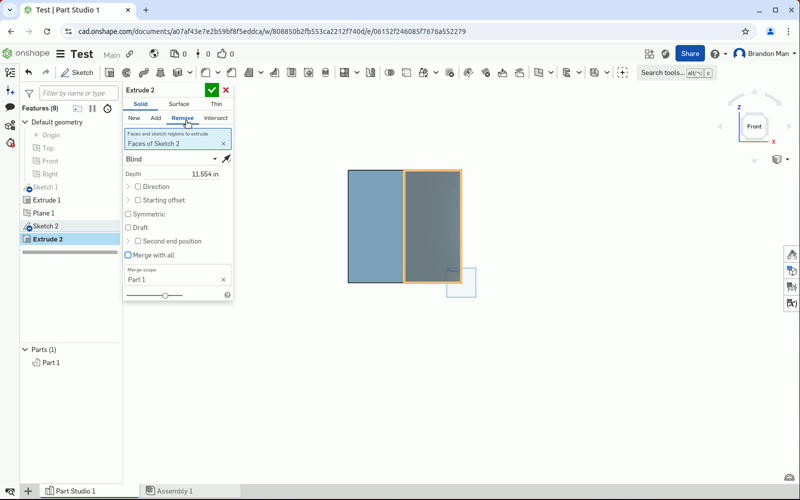
key(space)
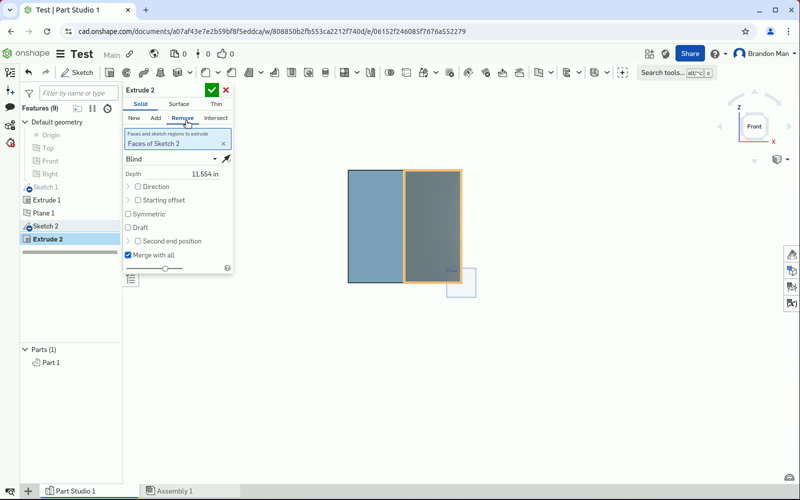
key(enter)
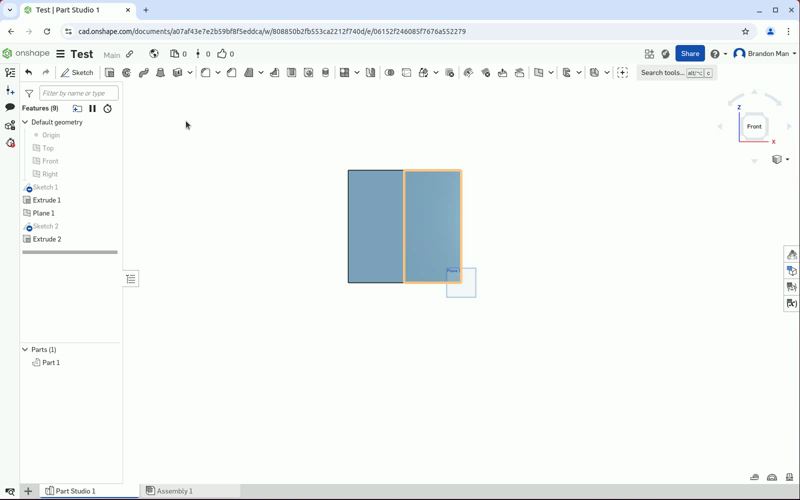
key(shift+h)
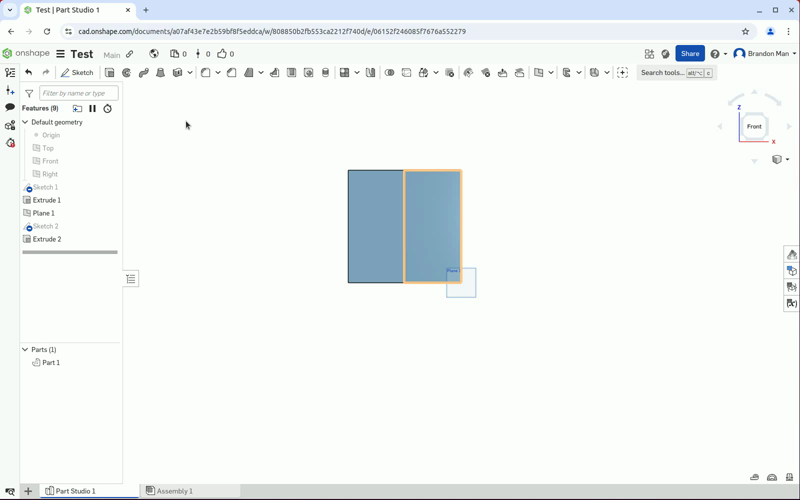
key(shift+h)
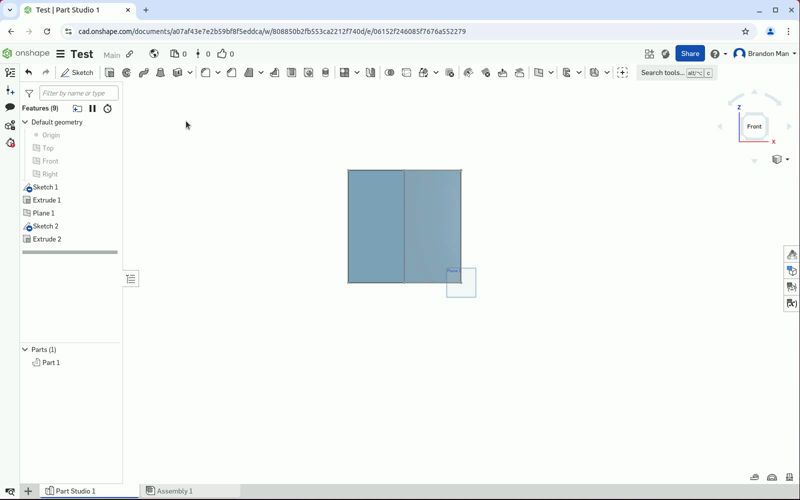
key(shift+7)
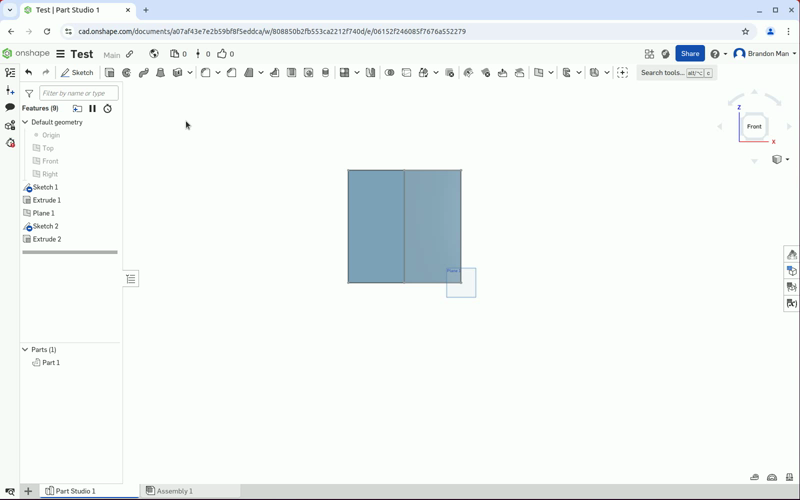
key(left, 2)
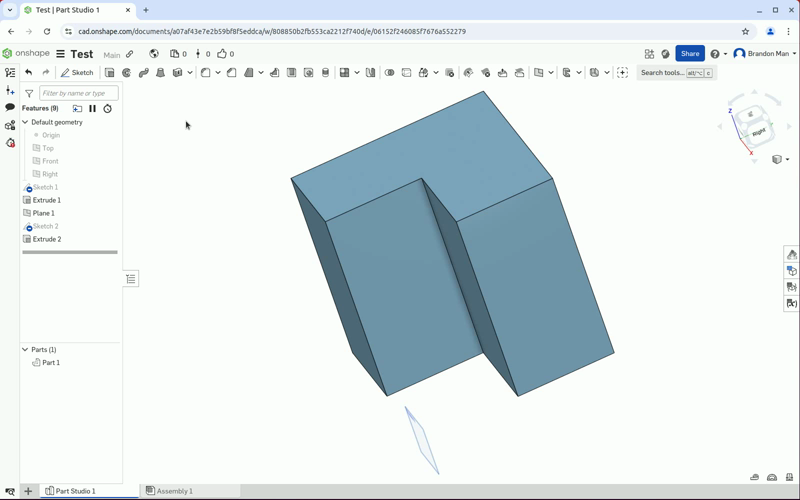
key(down, 2)
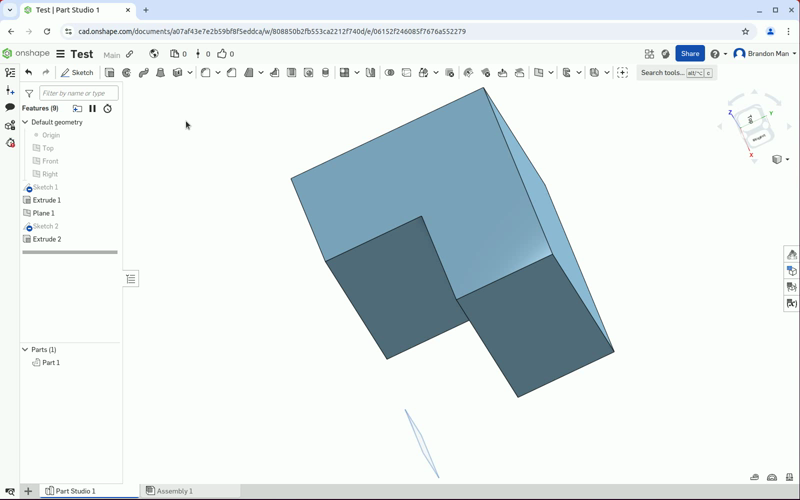
key(up, 2)
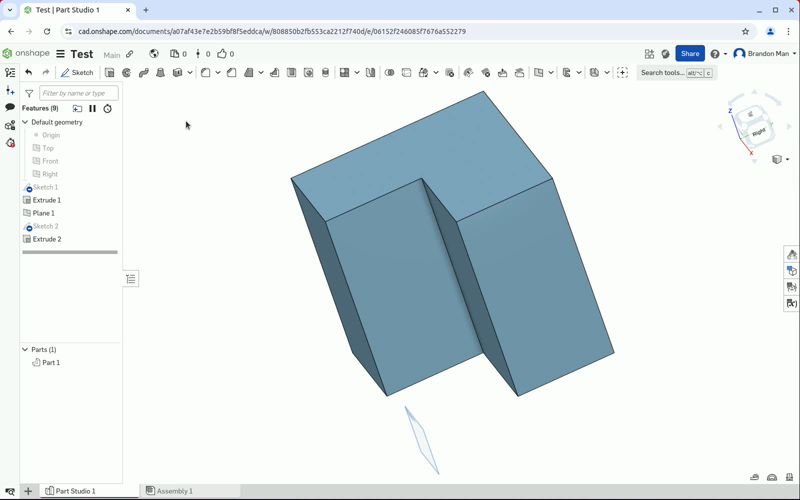
key(right, 2)
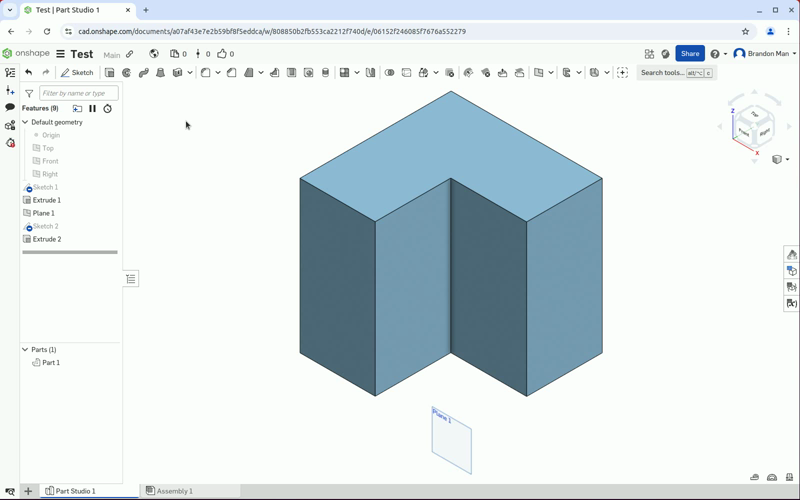
mouse_move(73, 189)
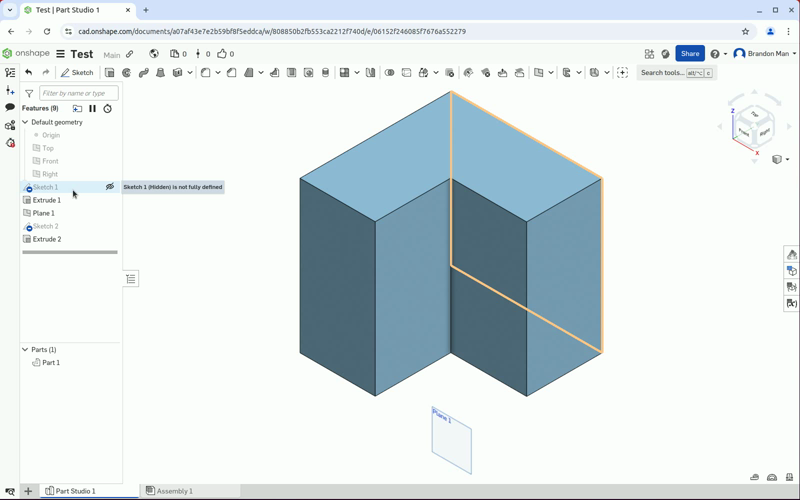
click(73, 189)